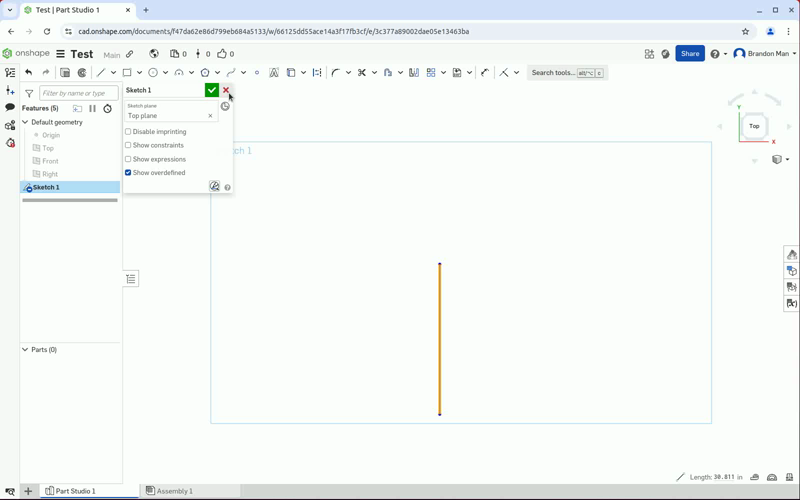
key(shift+h)
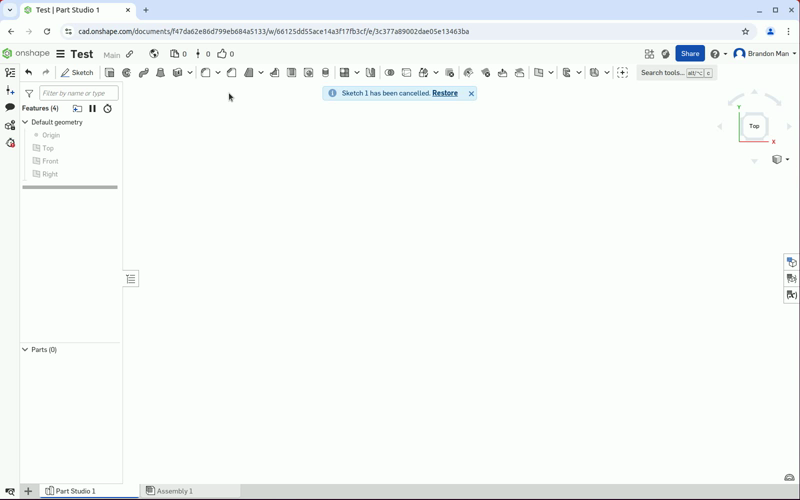
mouse_move(73, 352)
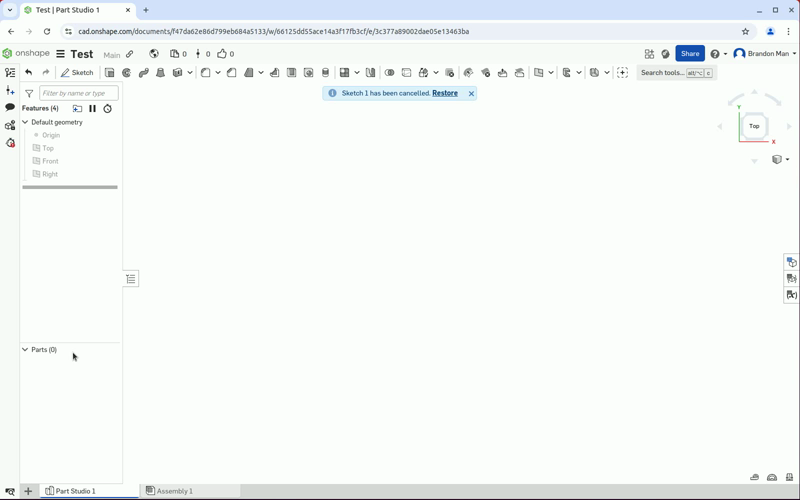
key(y)
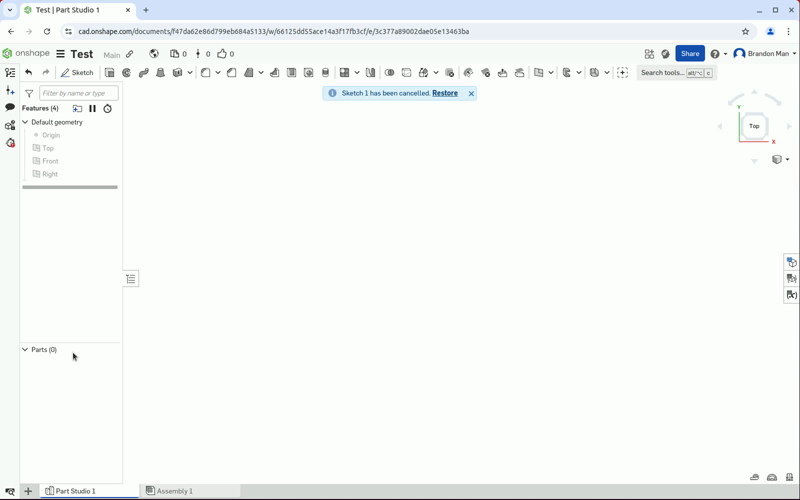
key(shift+p)
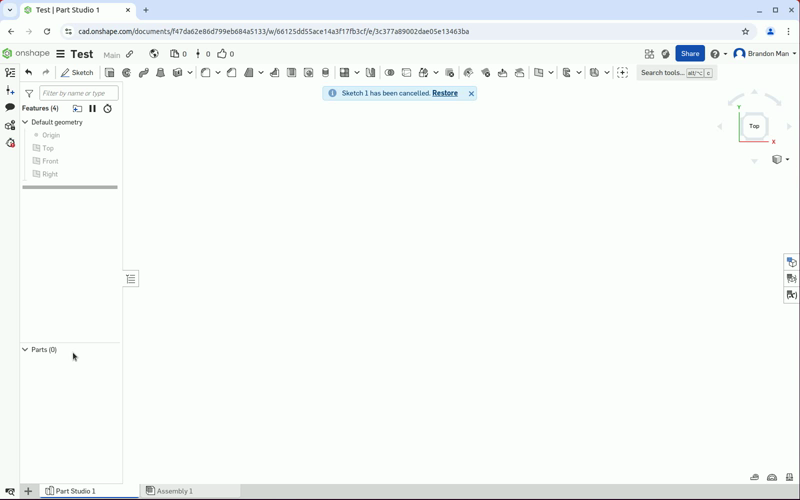
key(space)
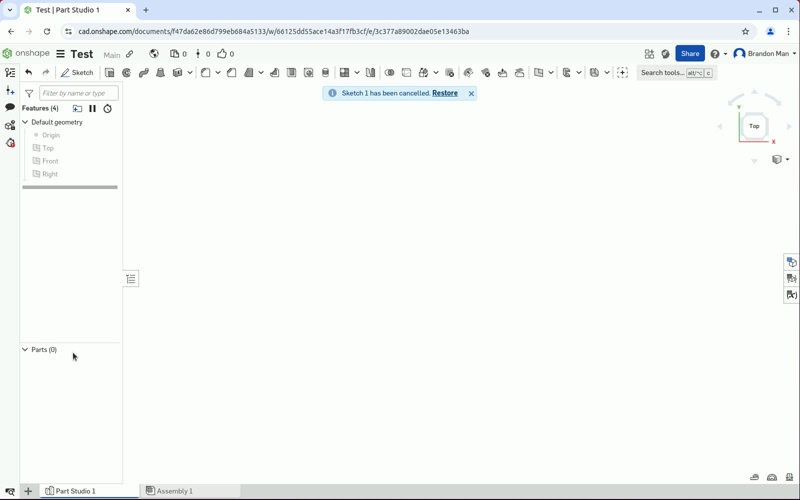
key_down(shift)
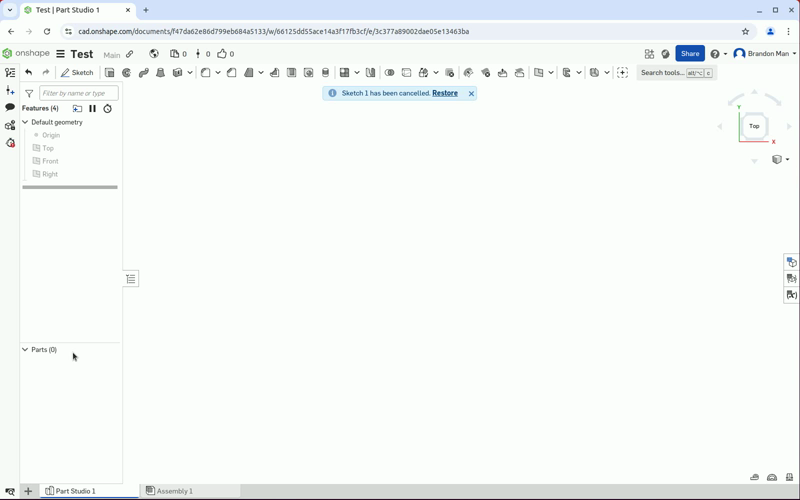
key(up)
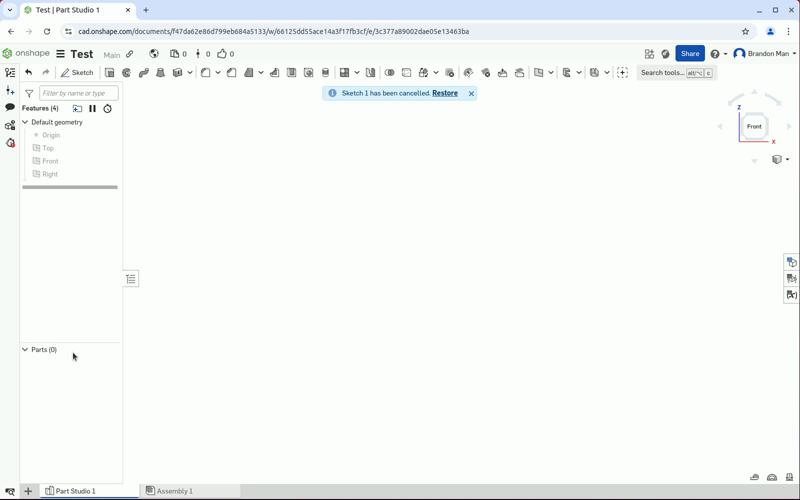
key_up(shift)
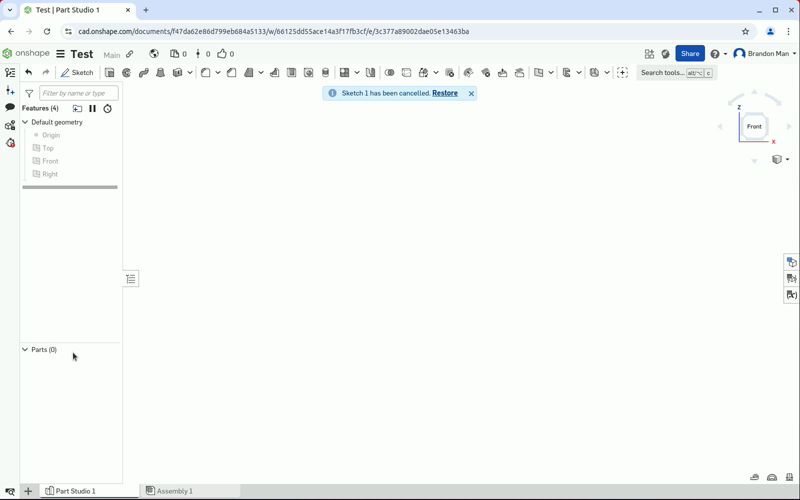
mouse_move(73, 352)
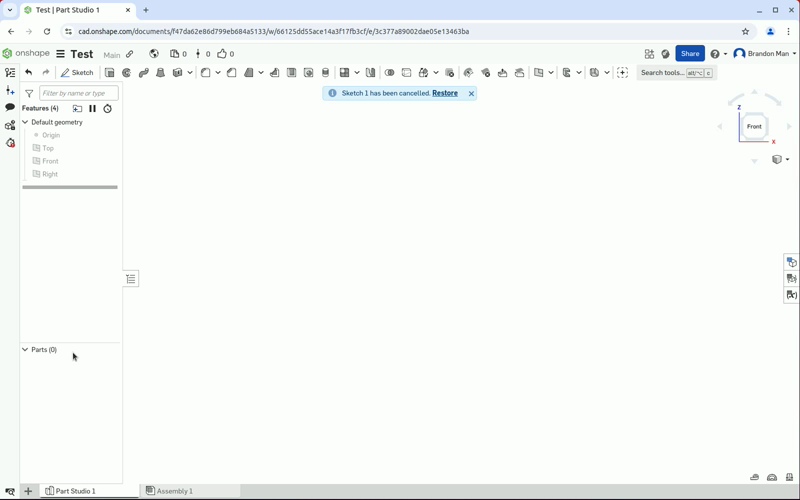
key(shift+y)
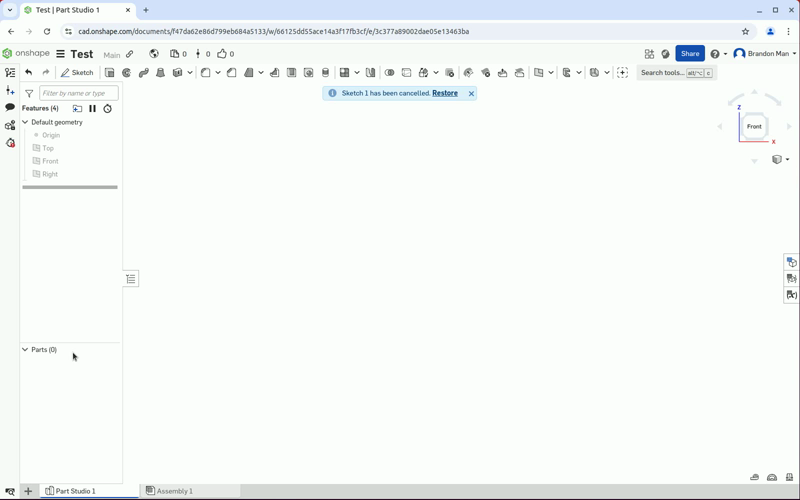
key(shift+s)
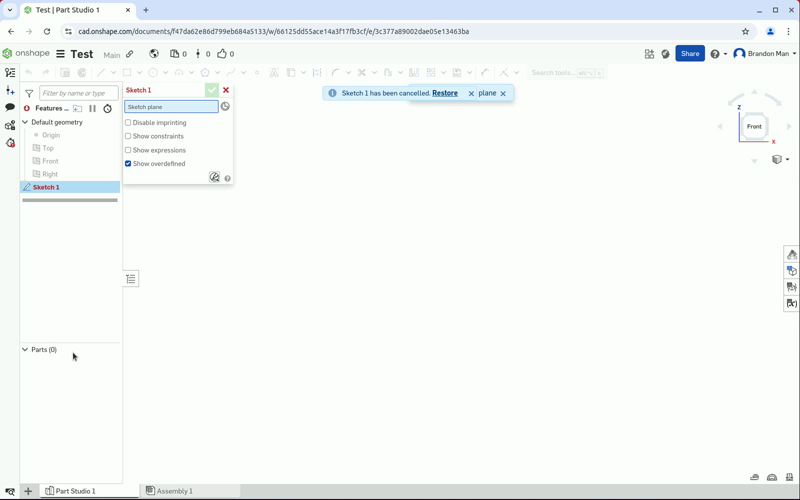
mouse_move(73, 163)
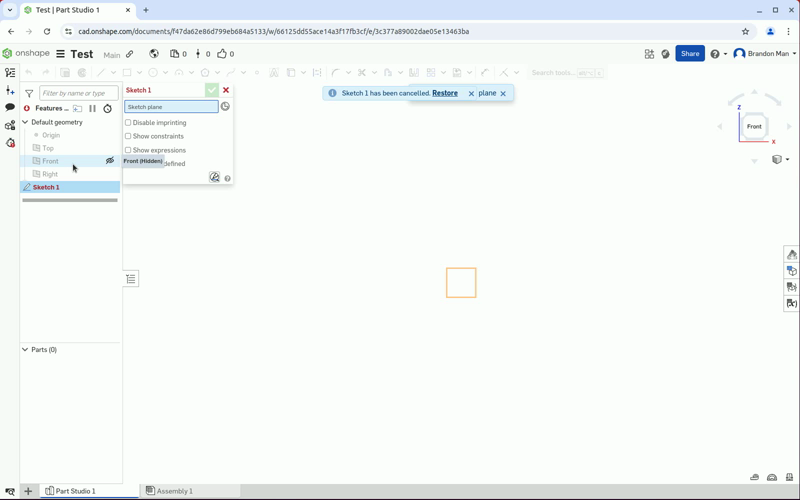
click(73, 163)
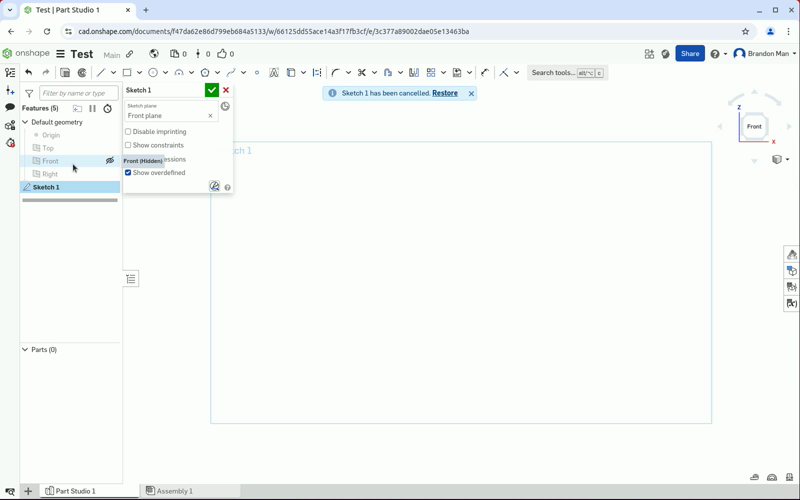
mouse_move(73, 352)
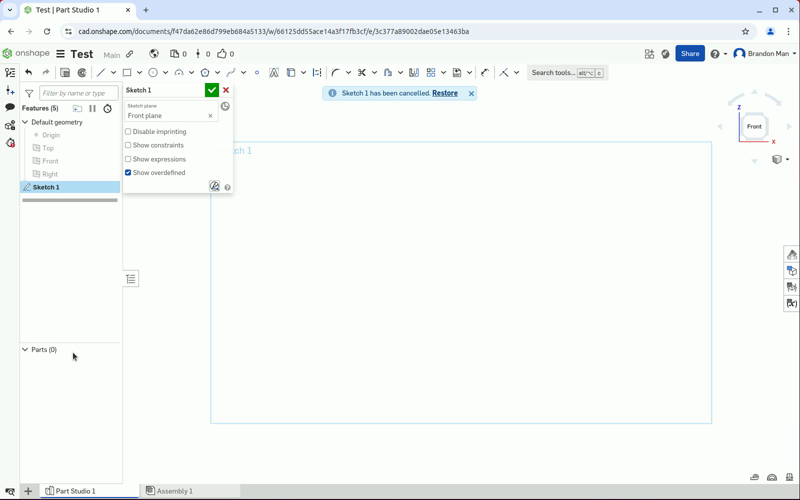
key(y)
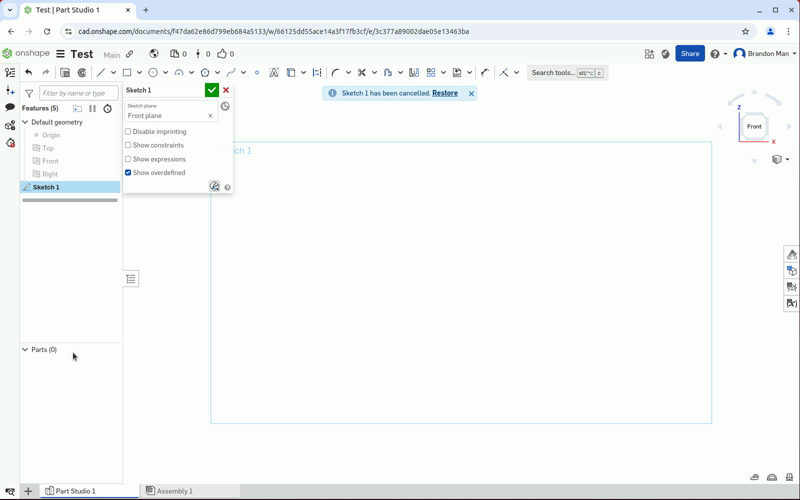
key(l)
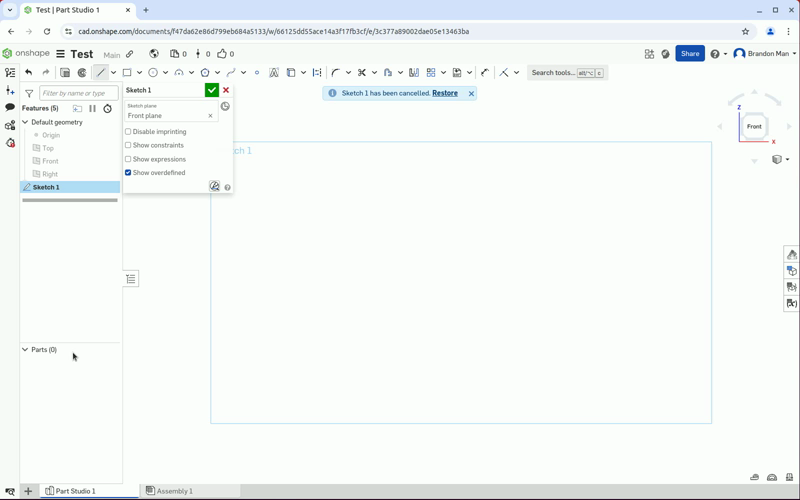
key_down(shift)
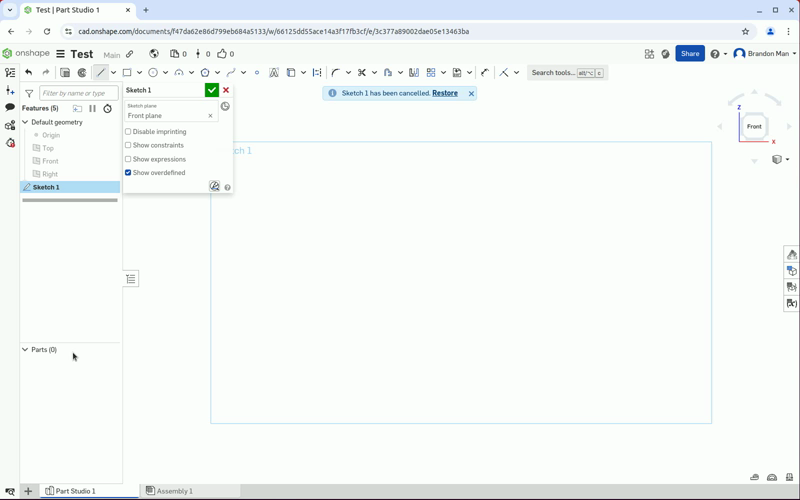
mouse_move(460, 395)
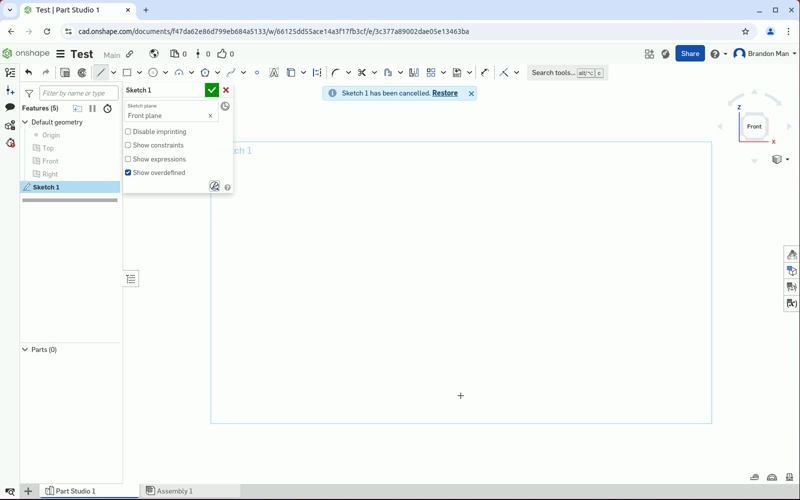
click(460, 395)
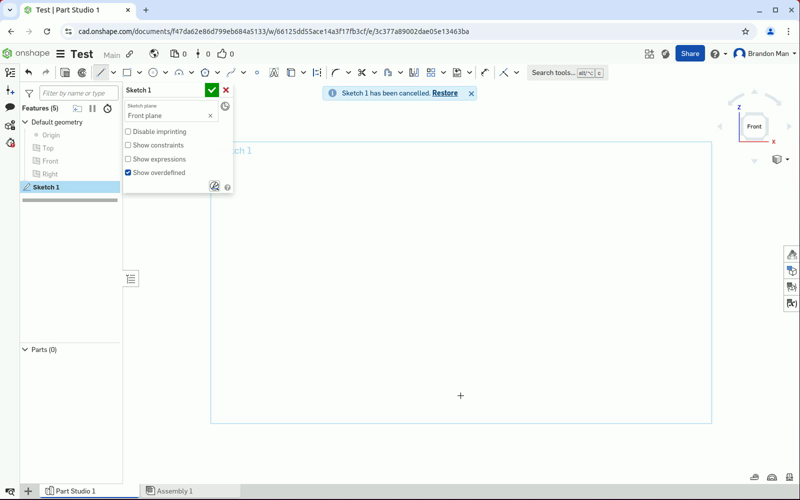
key_up(shift)
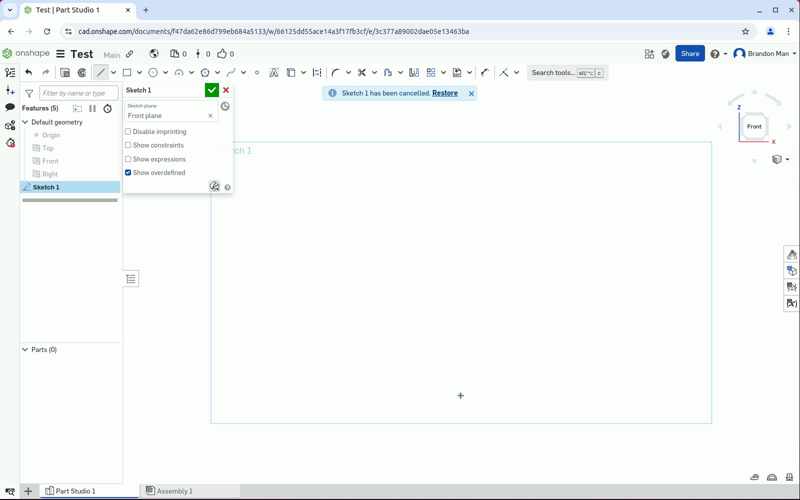
key_down(shift)
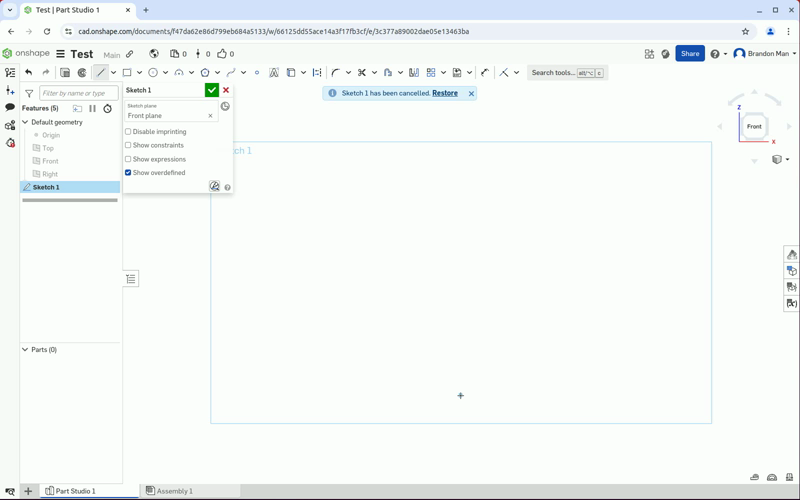
mouse_move(490, 395)
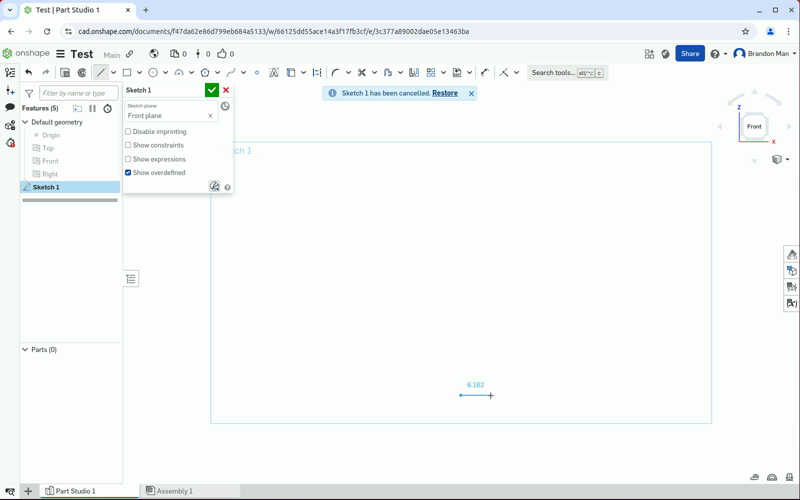
mouse_move(517, 395)
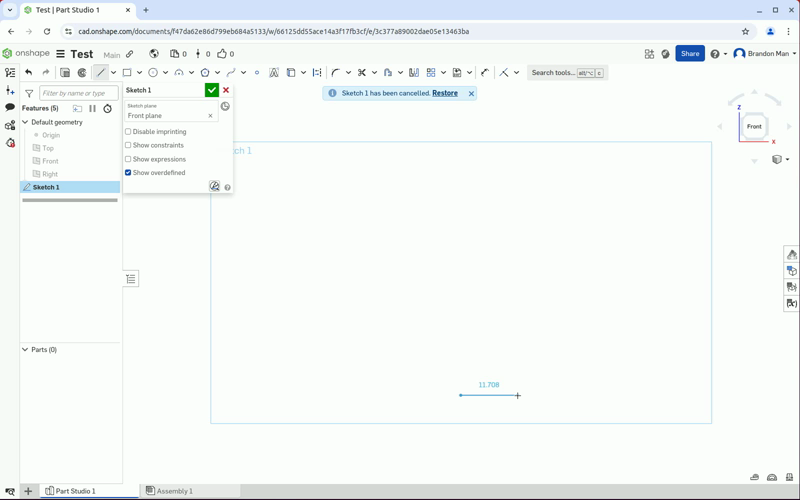
click(517, 395)
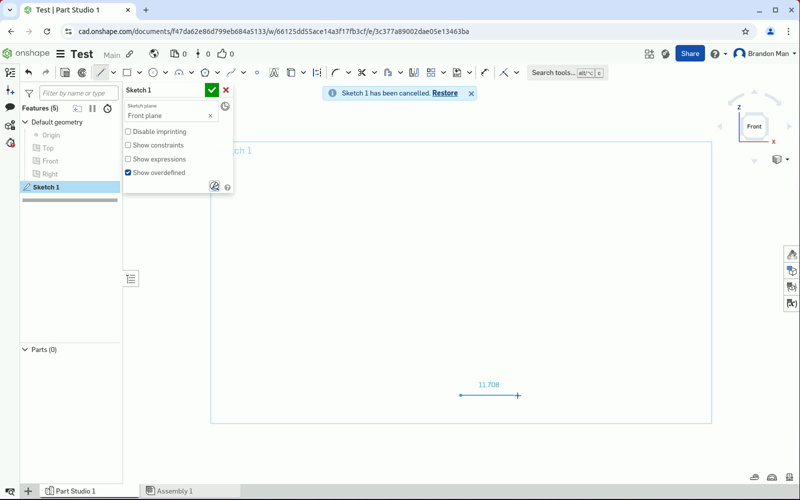
key_up(shift)
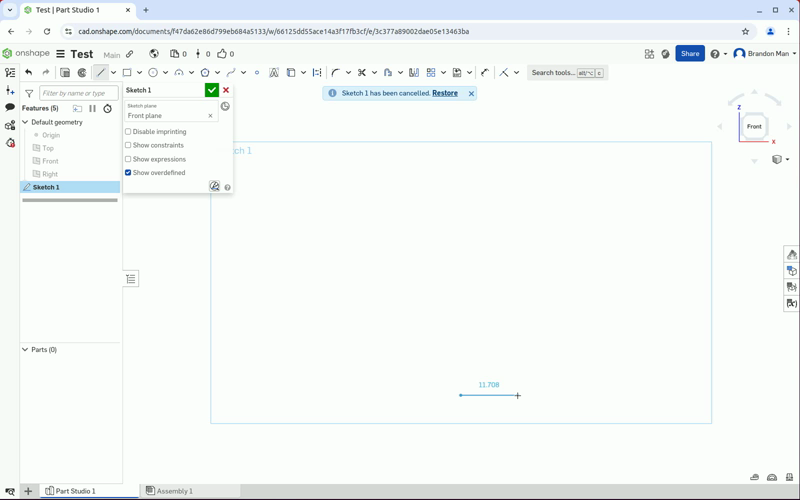
key_down(shift)
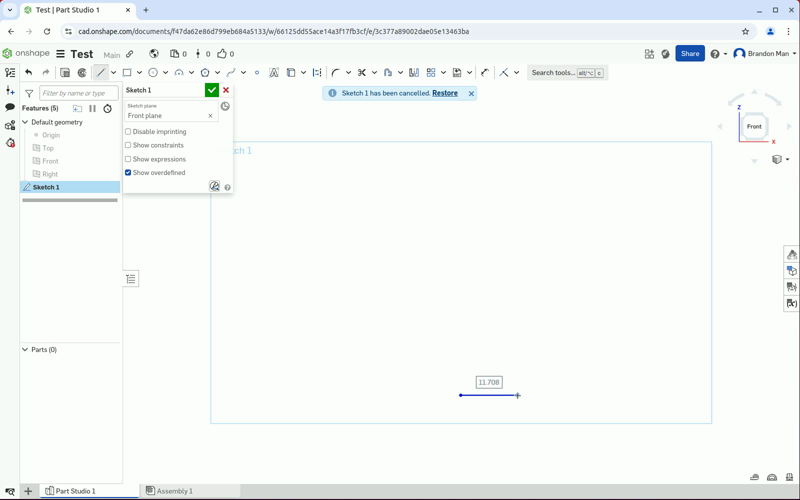
mouse_move(547, 395)
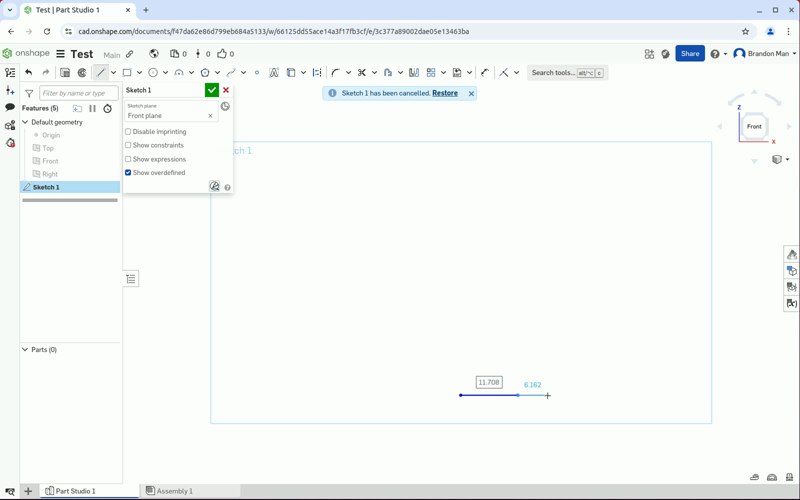
mouse_move(517, 338)
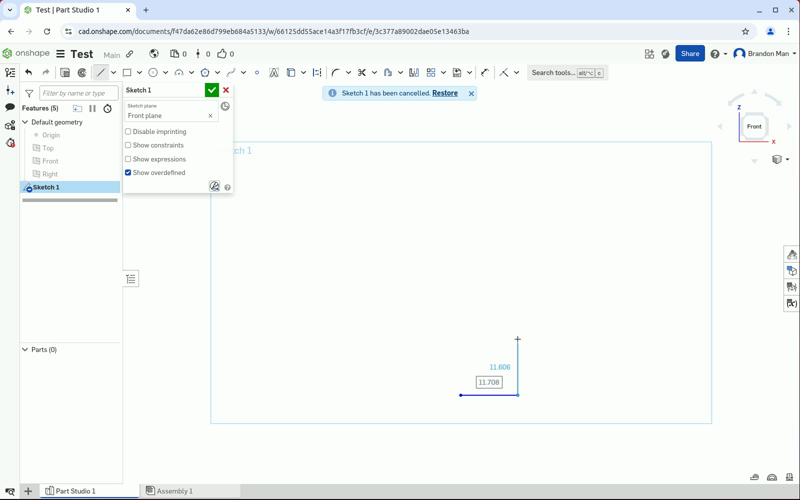
click(517, 338)
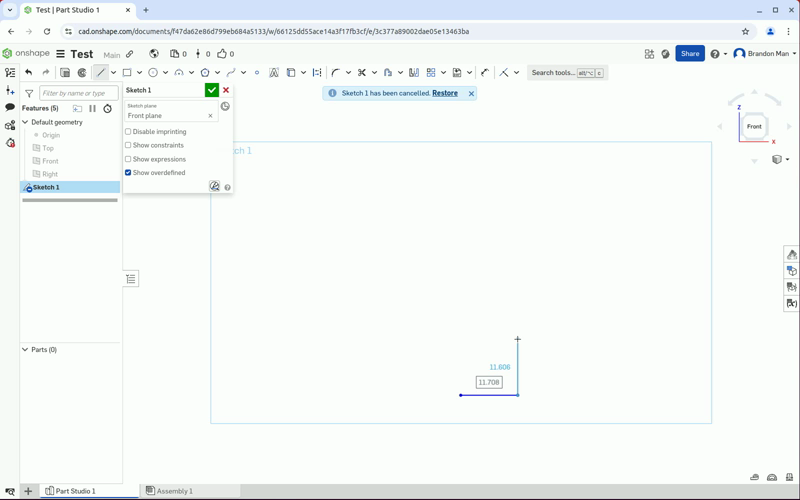
key_up(shift)
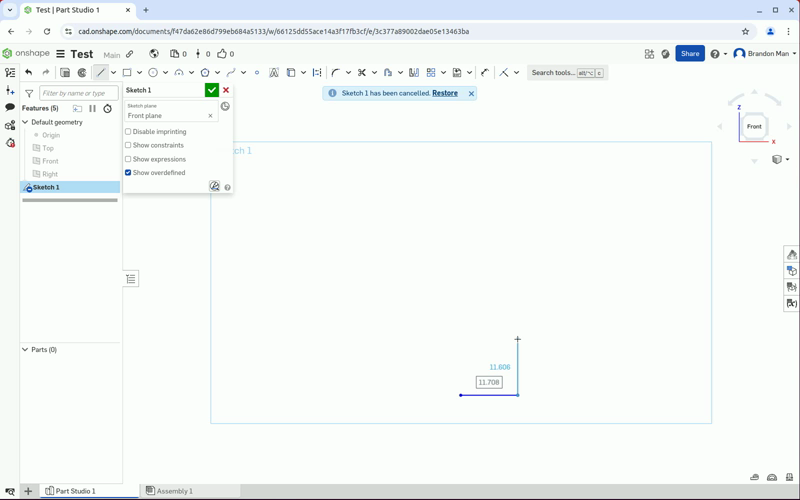
key_down(shift)
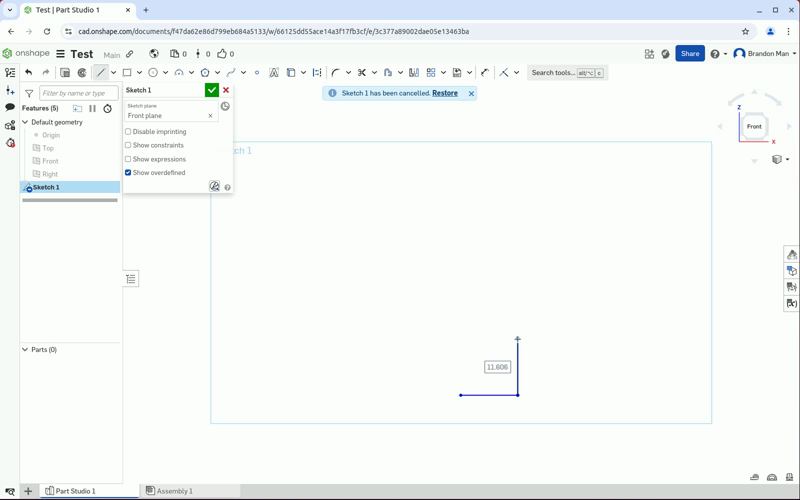
mouse_move(547, 338)
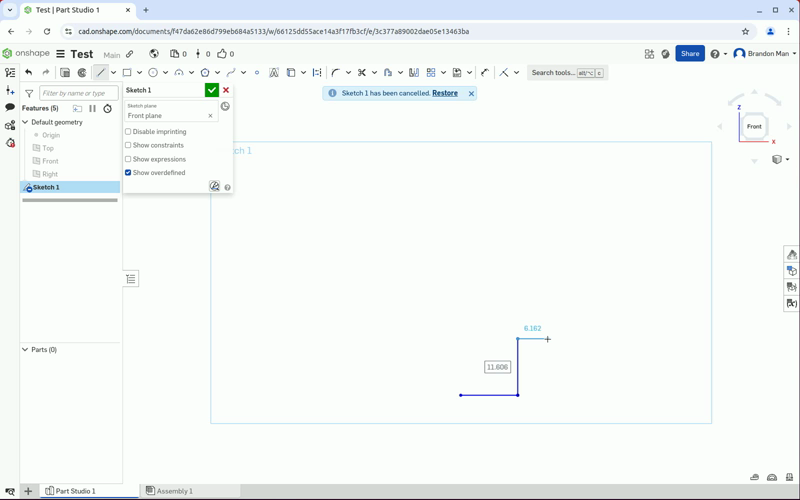
mouse_move(460, 338)
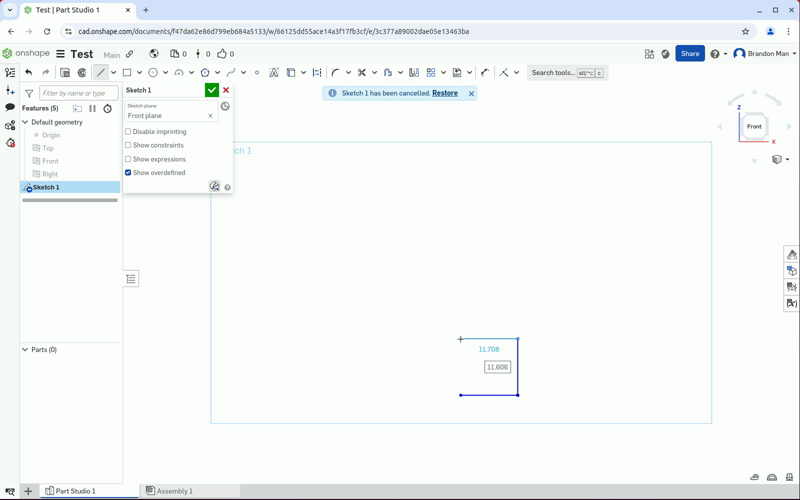
click(460, 338)
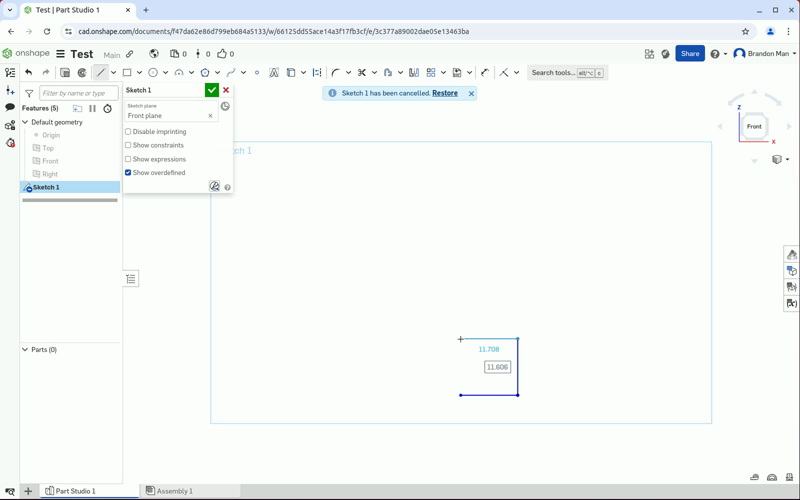
key_up(shift)
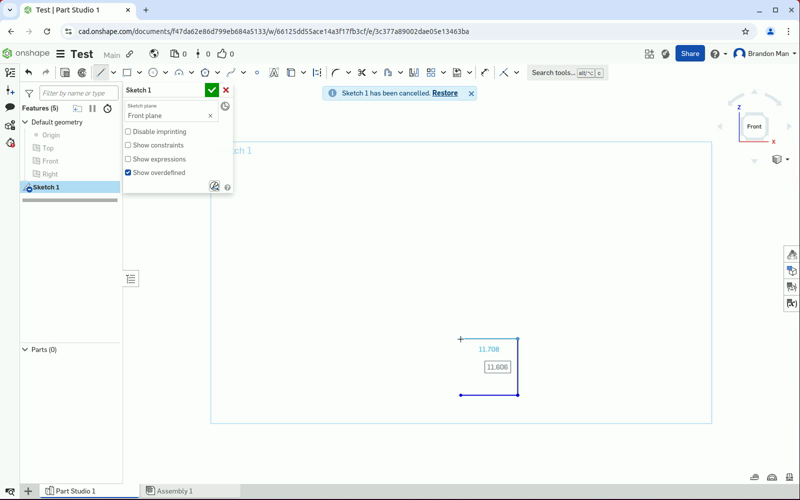
mouse_move(490, 338)
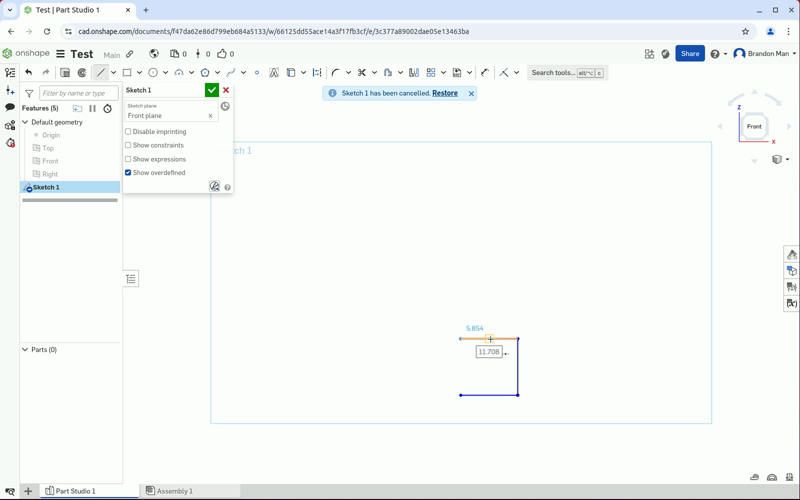
key_down(shift)
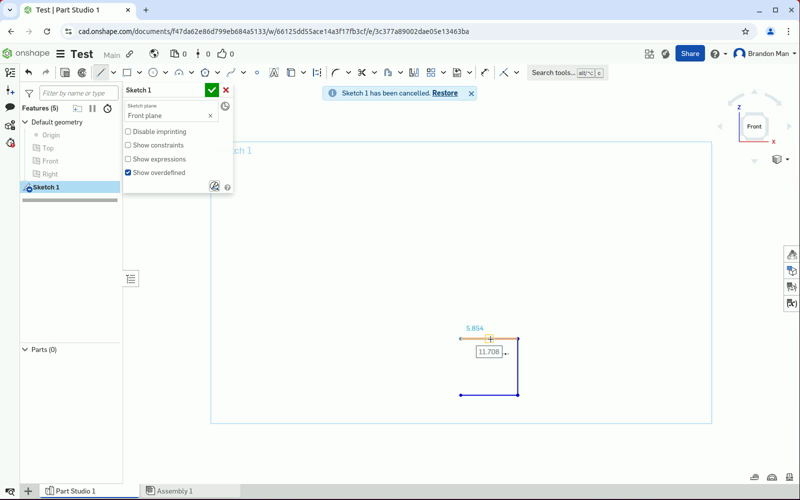
mouse_move(460, 395)
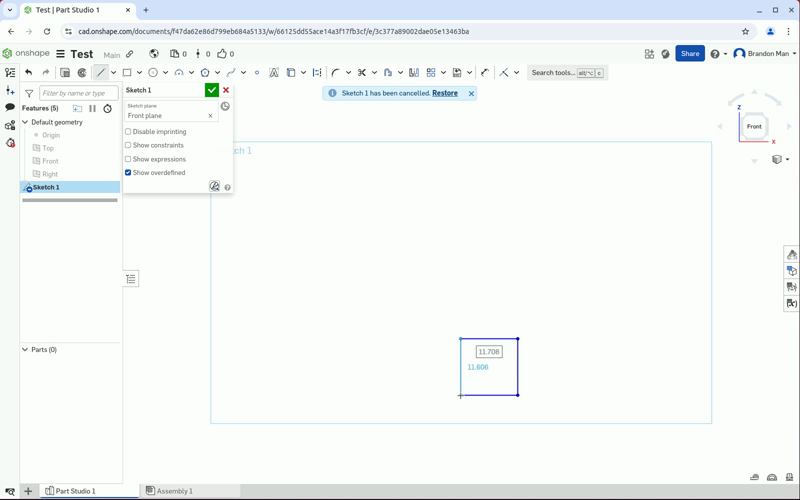
key_up(shift)
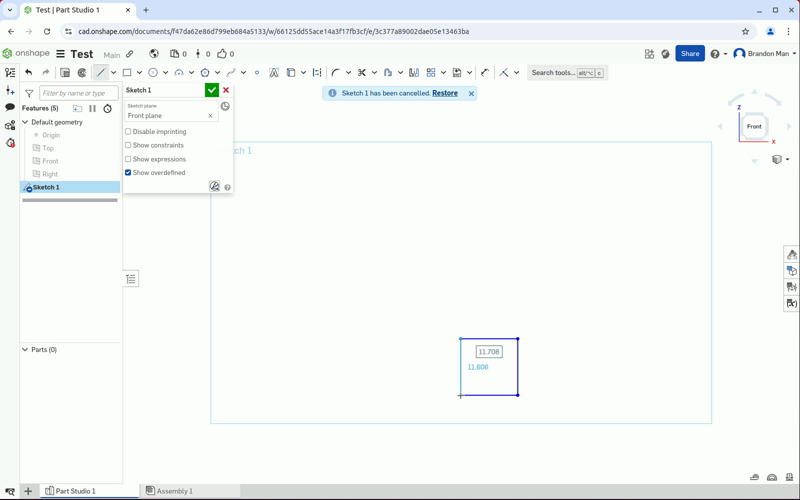
click(460, 395)
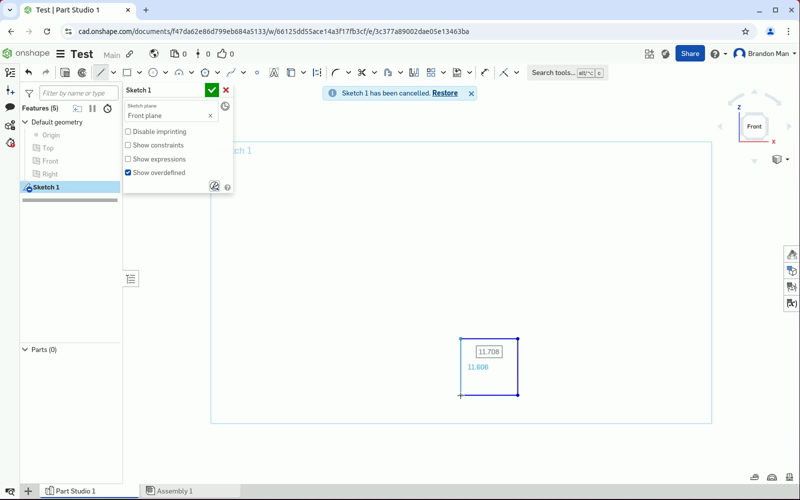
key(esc)
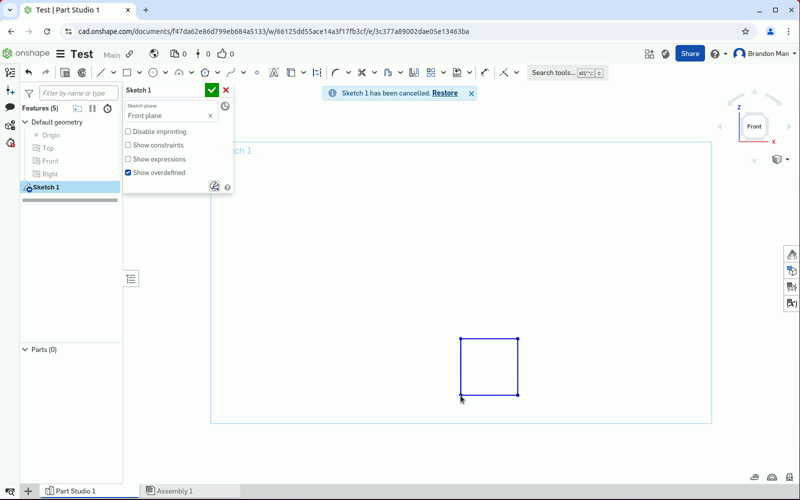
mouse_move(468, 379)
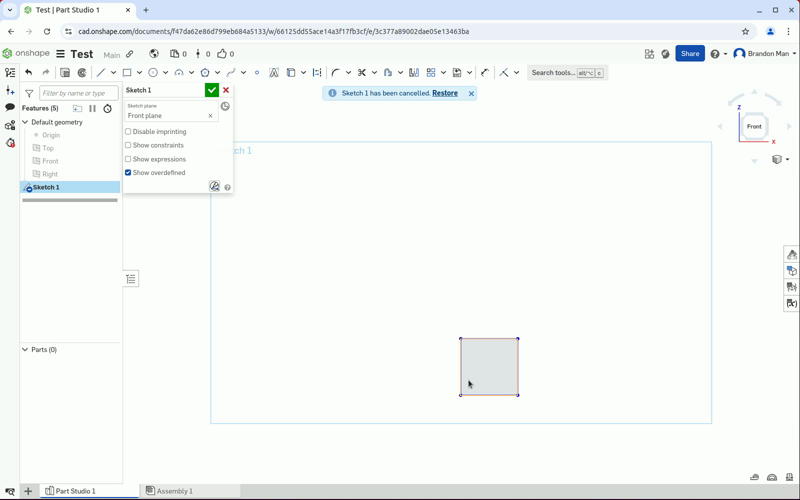
click(468, 379)
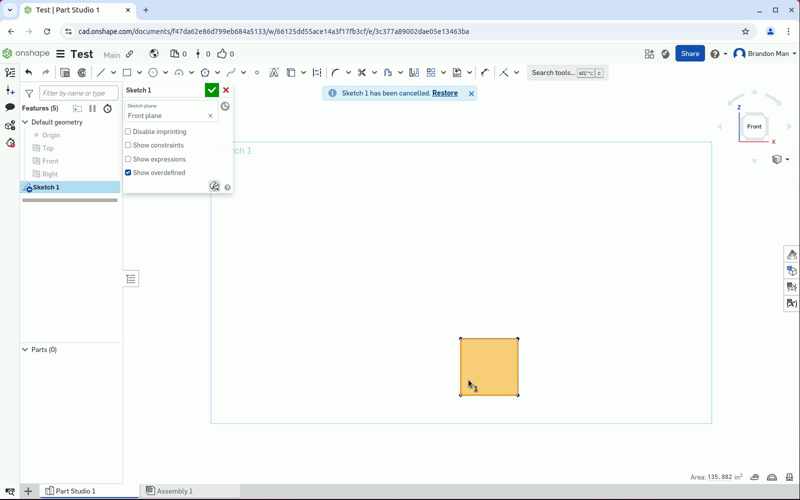
mouse_move(73, 352)
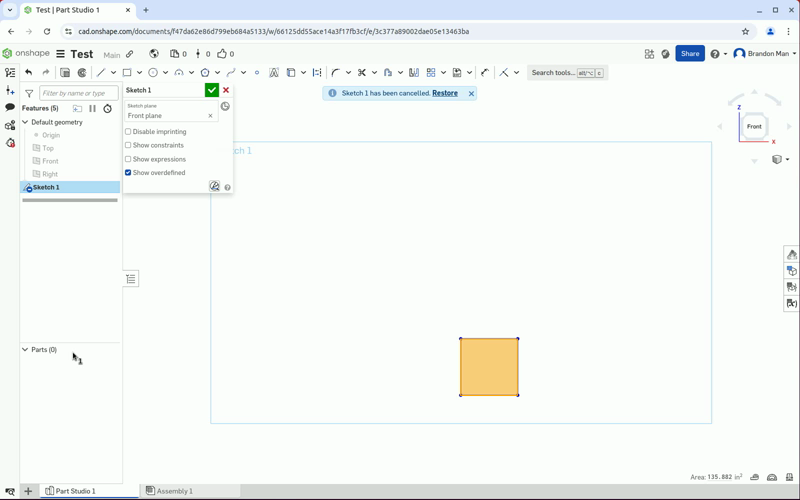
key(shift+y)
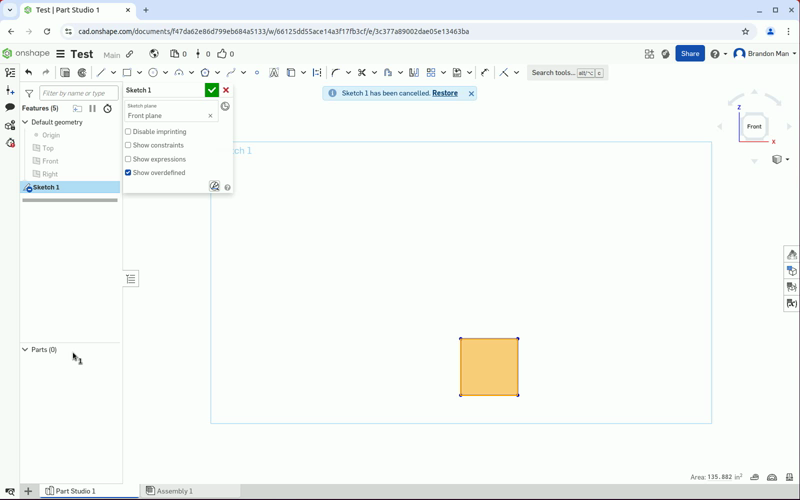
key(shift+e)
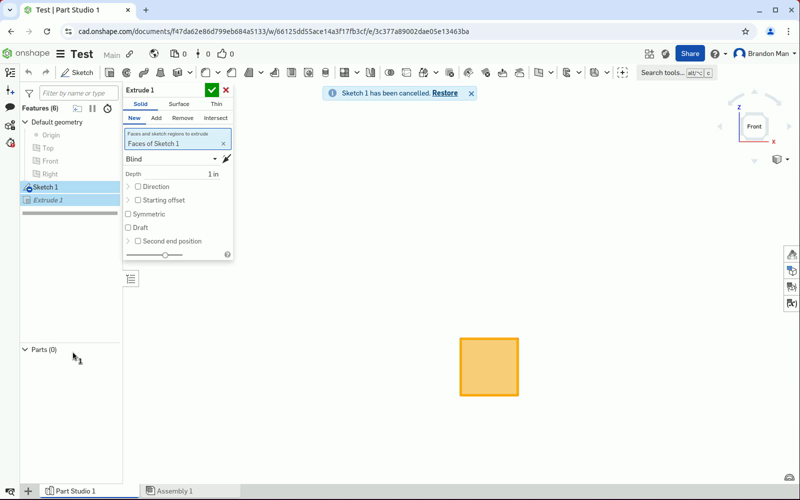
mouse_move(143, 106)
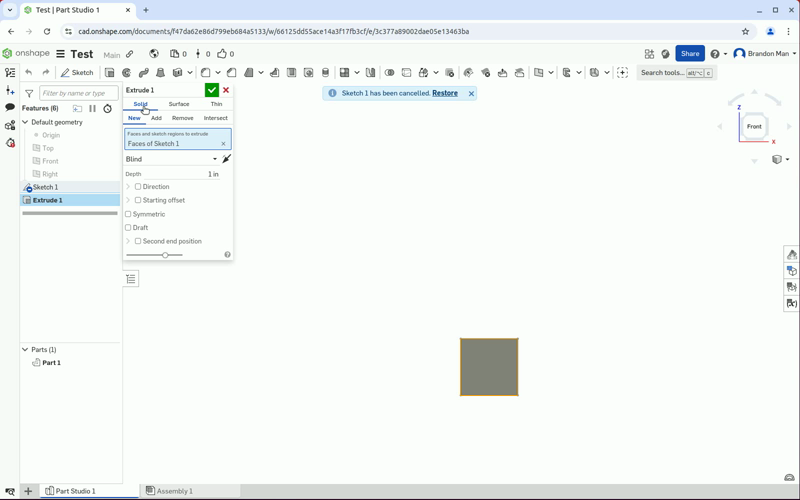
click(143, 106)
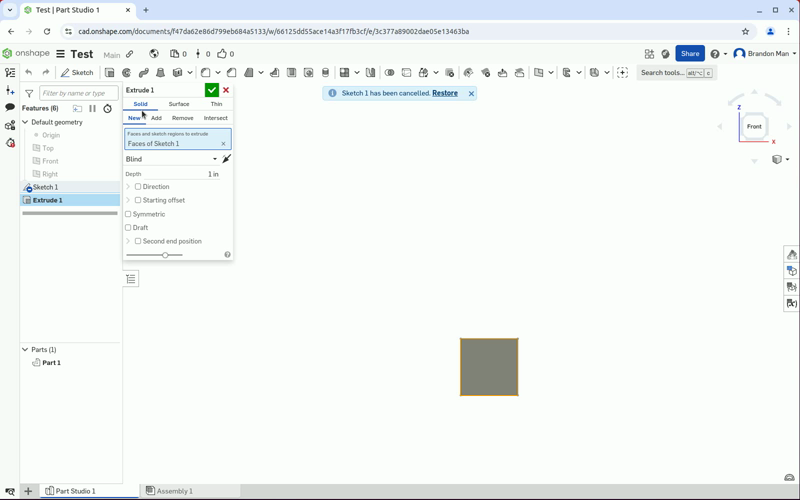
mouse_move(137, 120)
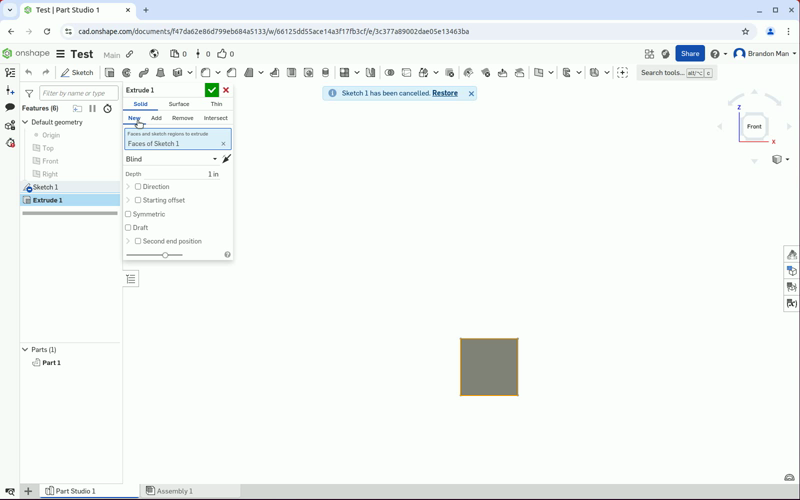
click(137, 120)
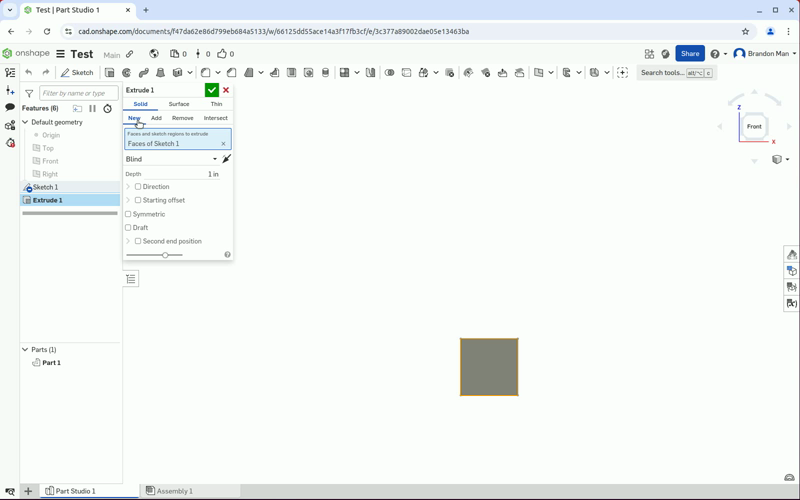
key(tab, 4)
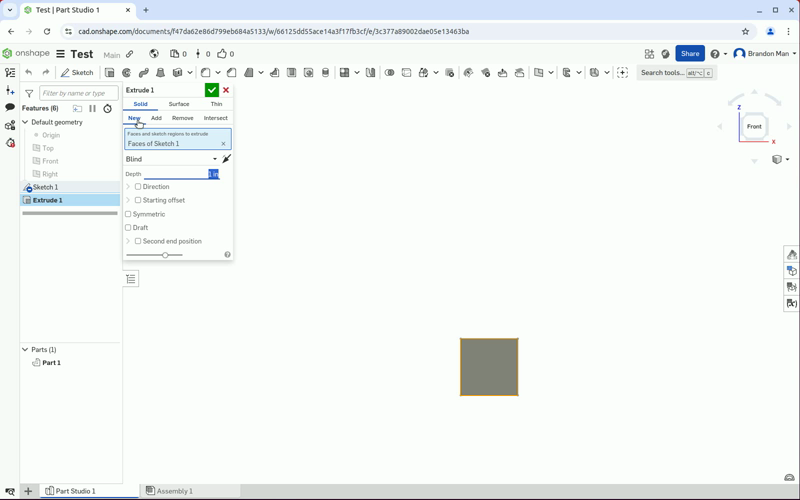
text(23.108)
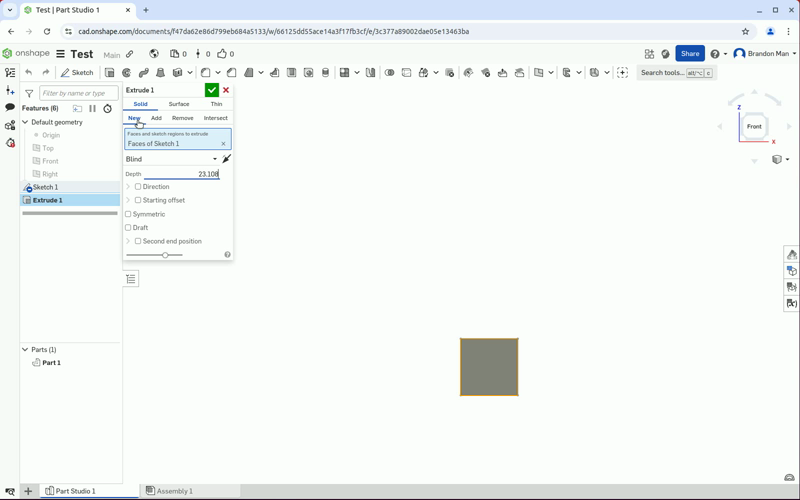
key(enter)
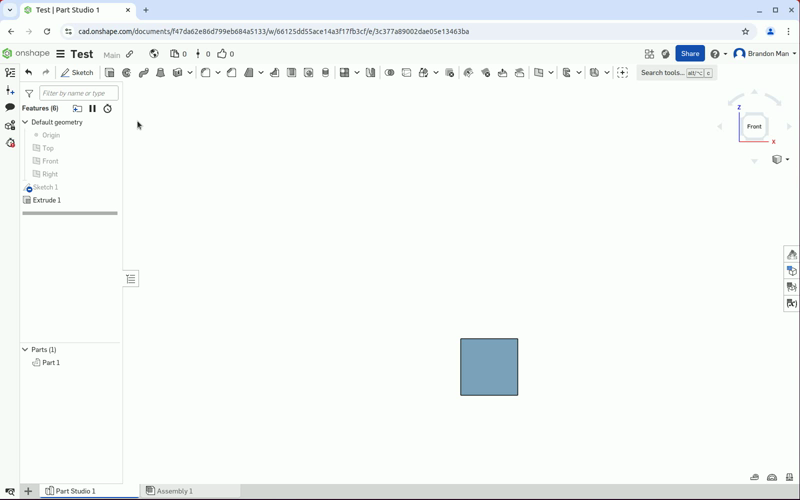
key(shift+h)
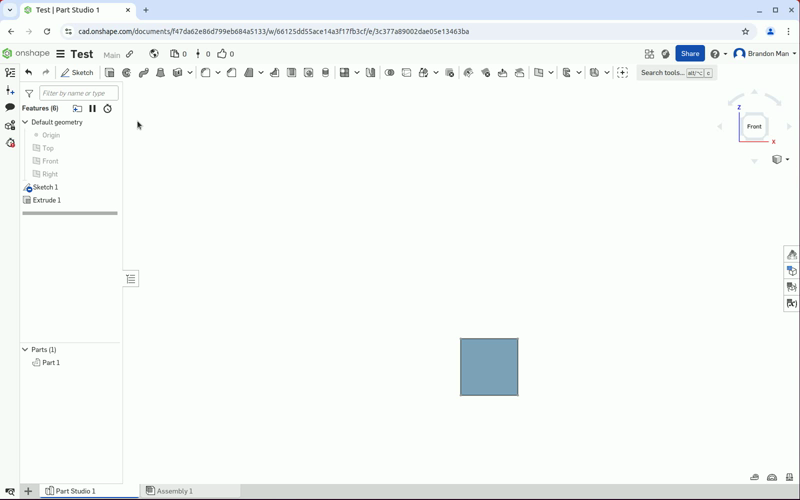
key(shift+h)
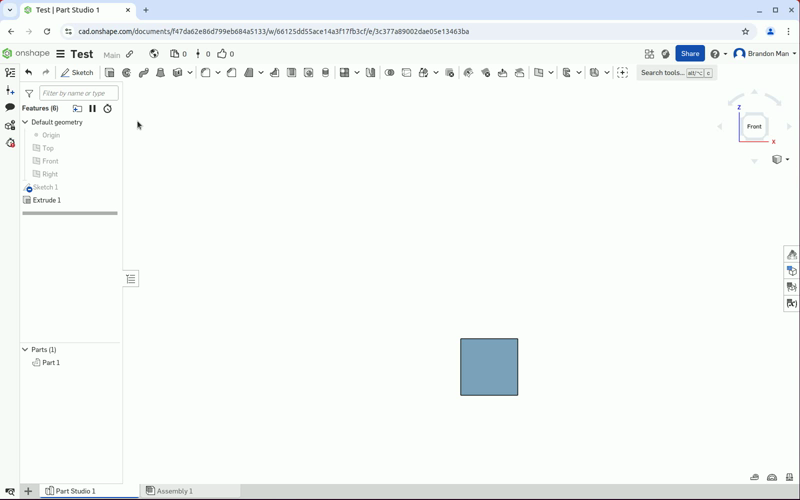
mouse_move(73, 189)
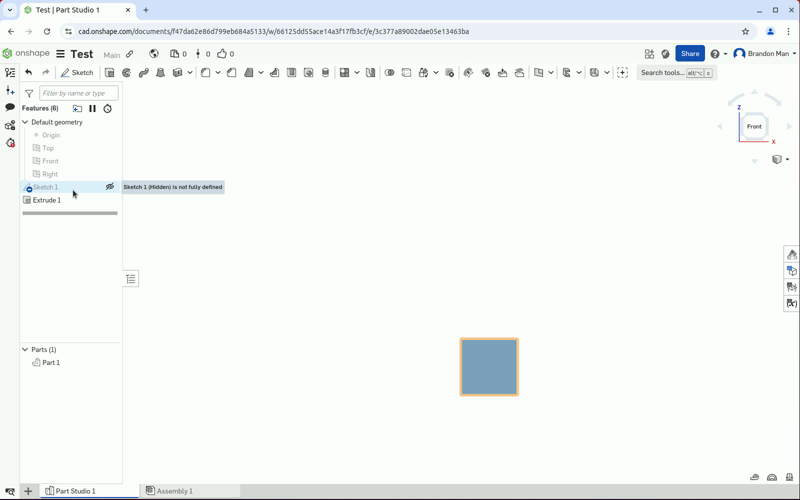
click(73, 189)
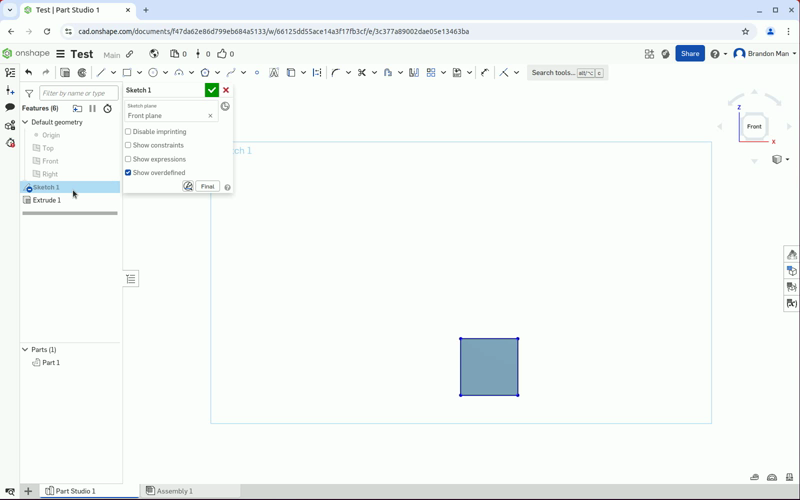
mouse_move(229, 92)
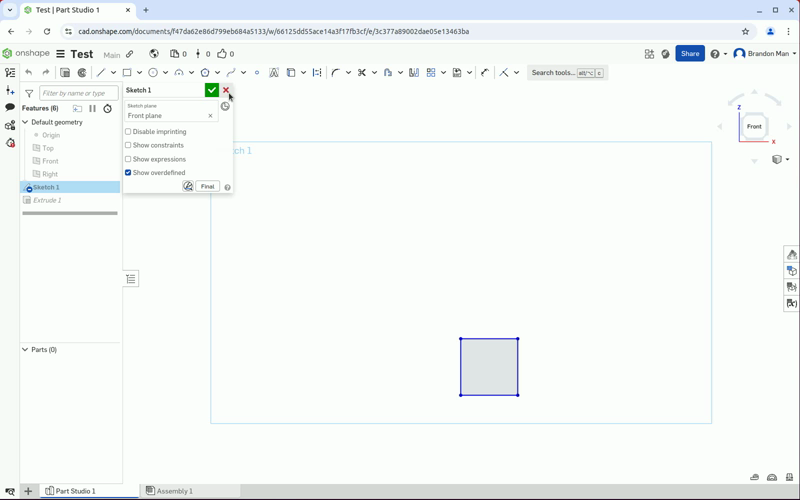
click(229, 92)
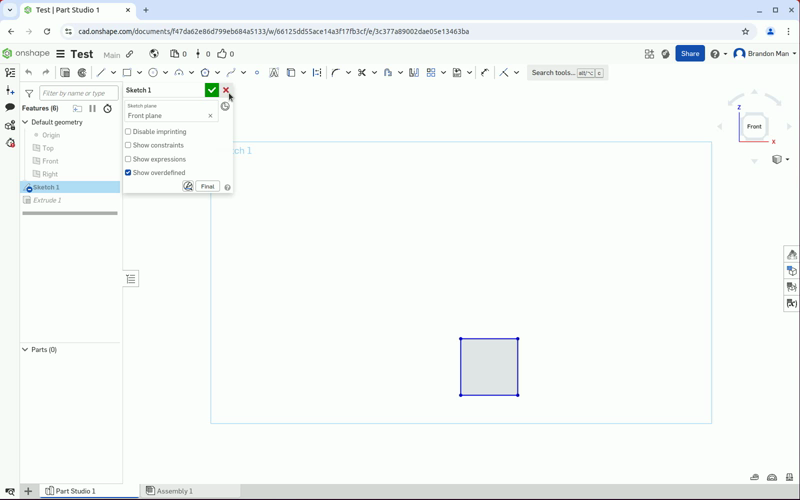
key(shift+s)
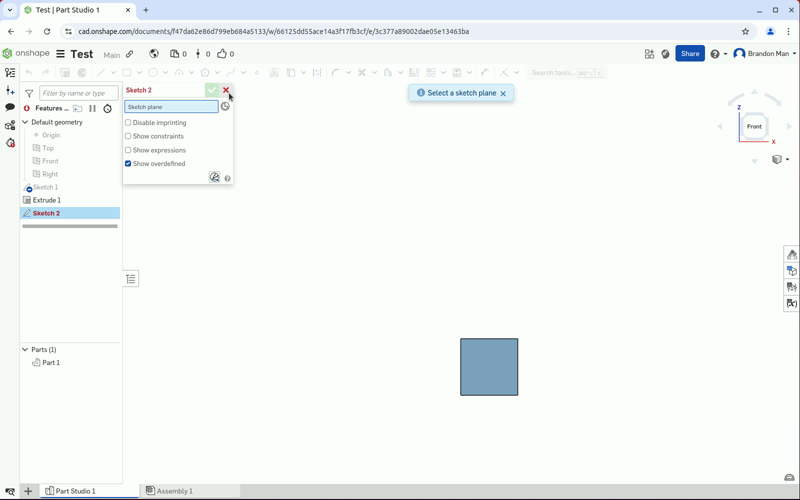
mouse_move(73, 163)
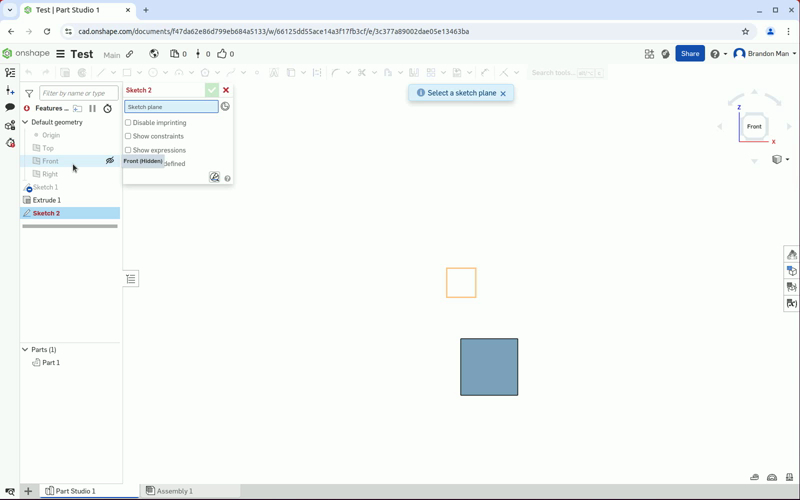
click(73, 163)
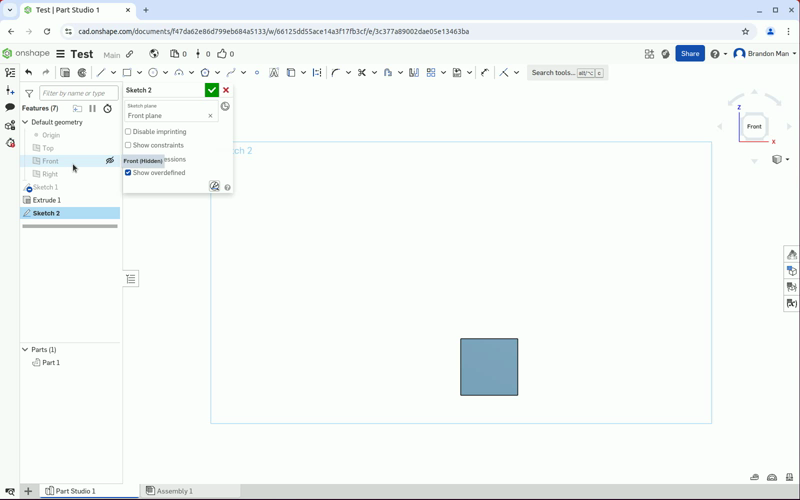
mouse_move(73, 352)
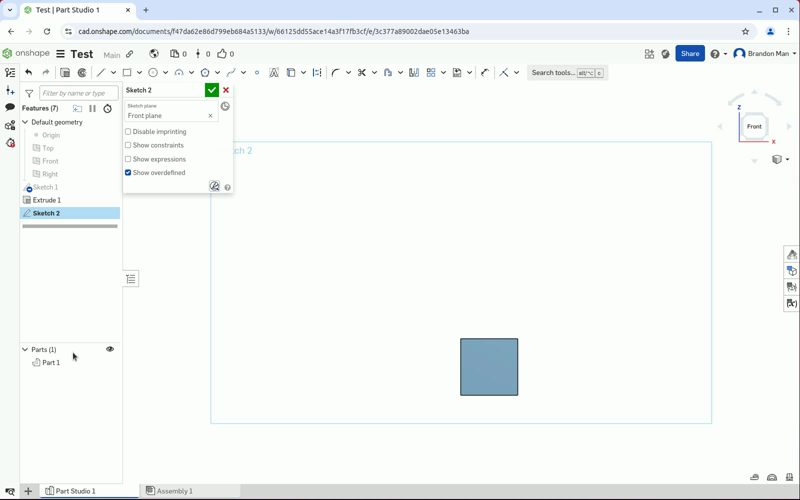
key(y)
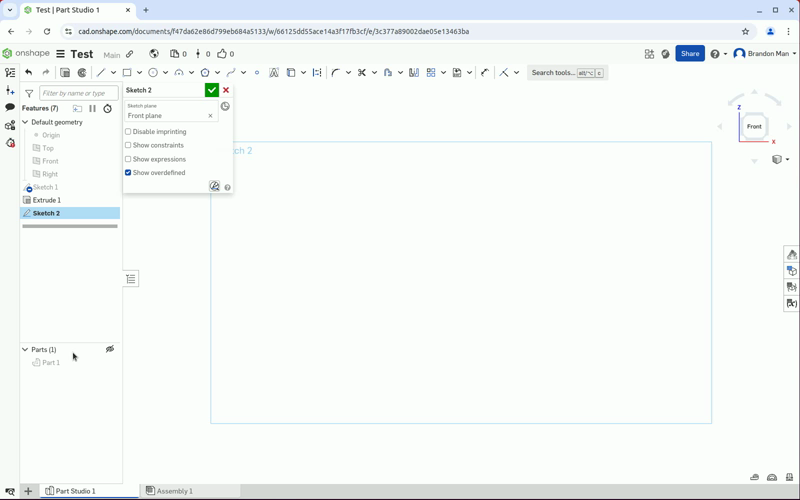
key(l)
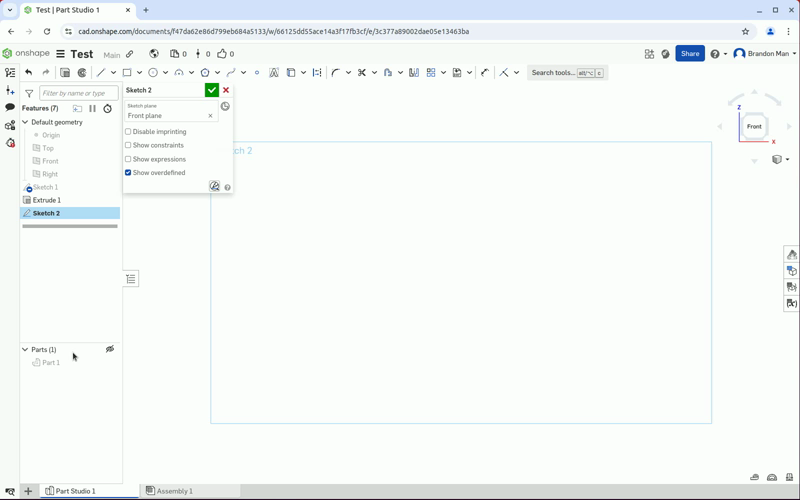
key_down(shift)
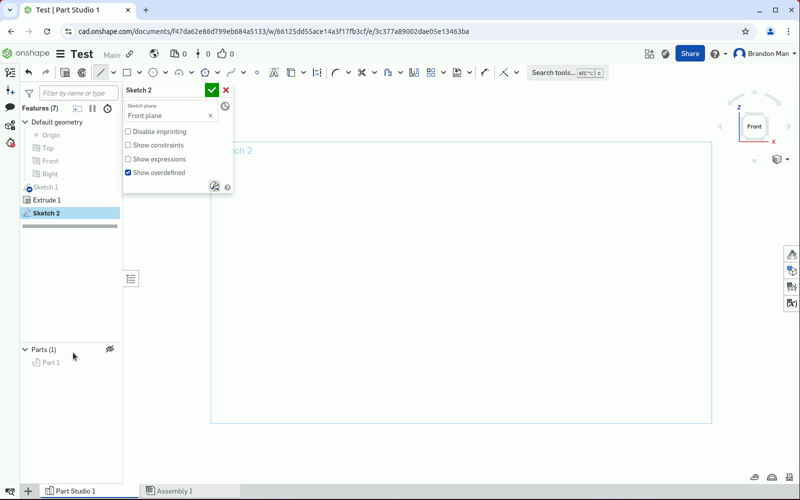
mouse_move(460, 339)
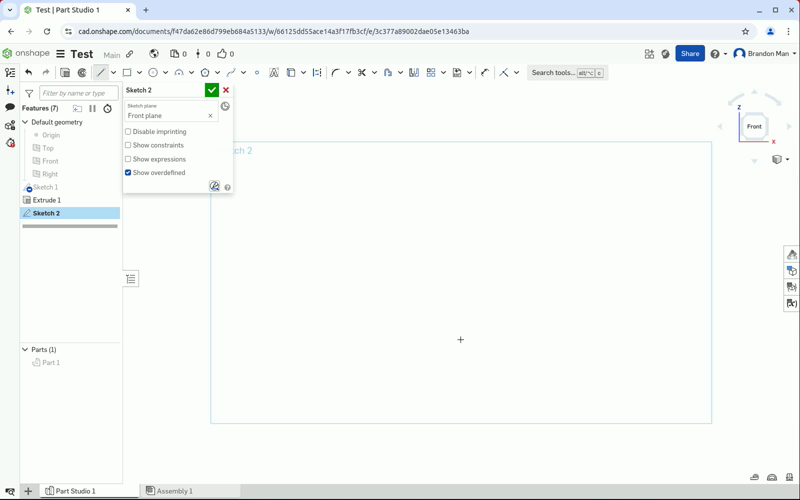
click(460, 339)
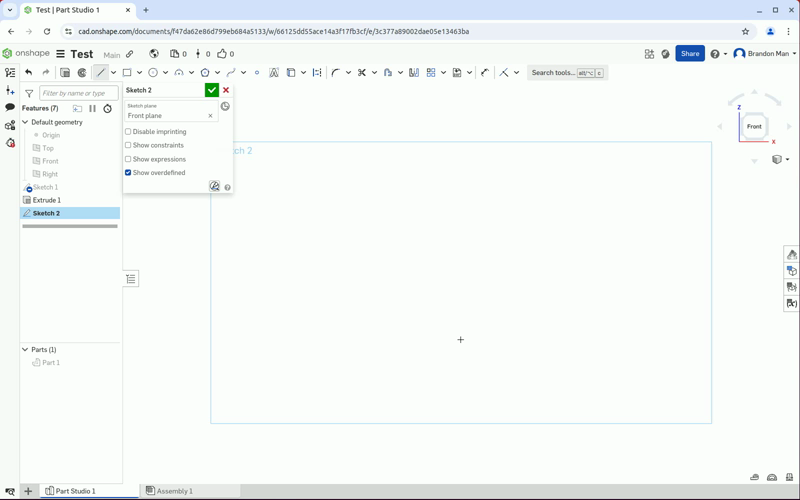
key_up(shift)
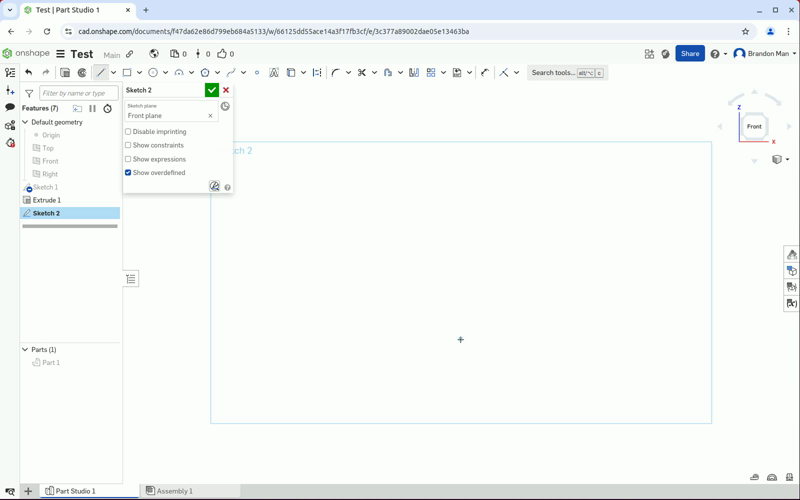
key_down(shift)
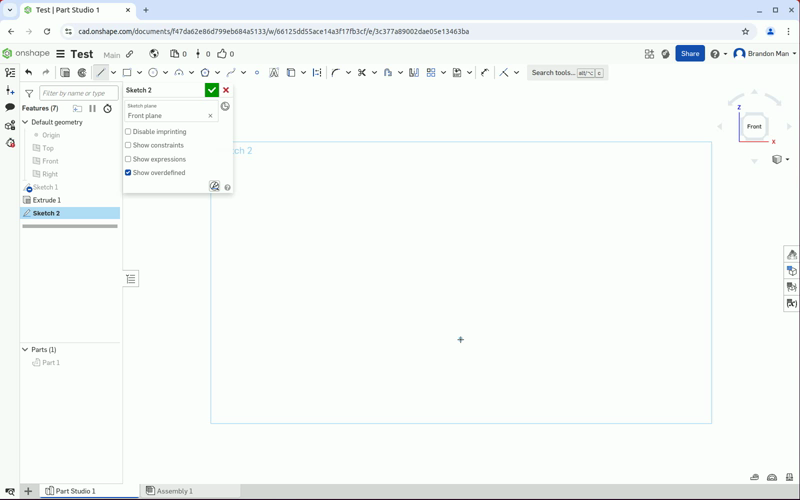
mouse_move(490, 339)
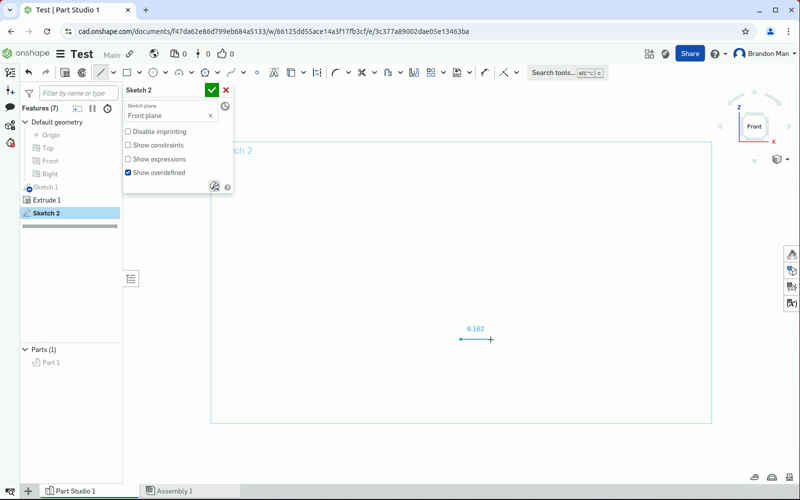
mouse_move(517, 339)
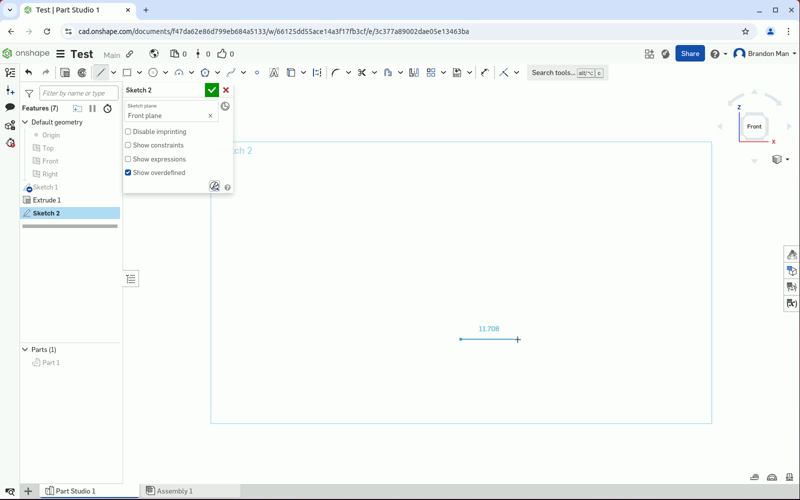
click(517, 339)
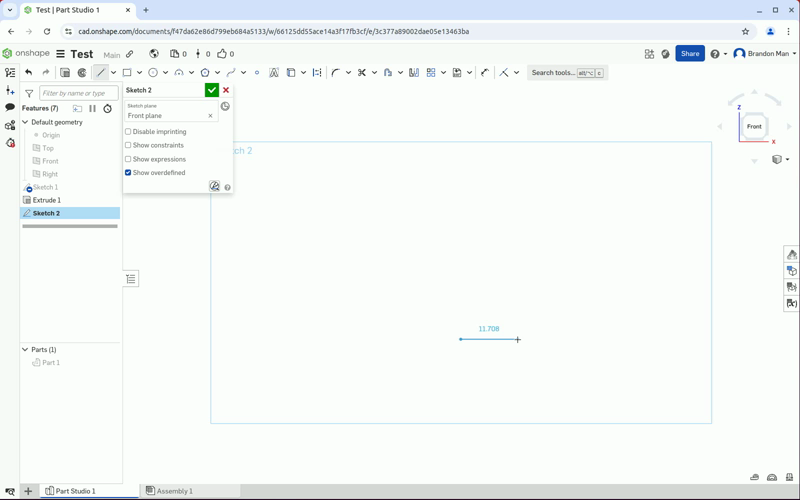
key_up(shift)
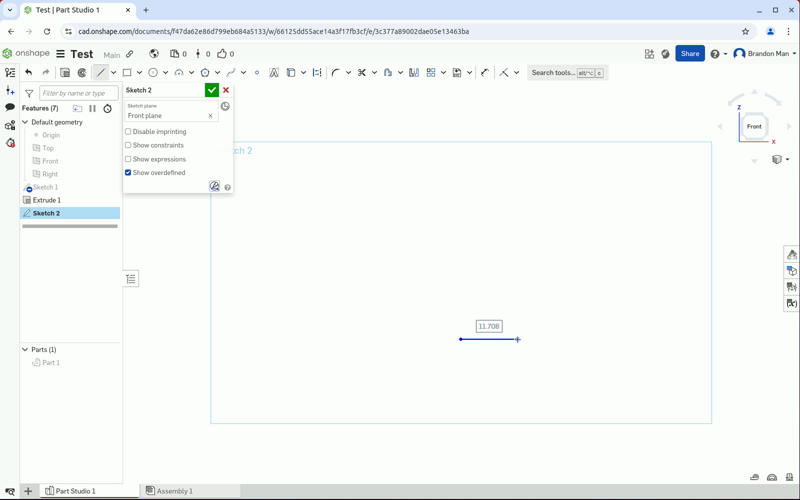
key_down(shift)
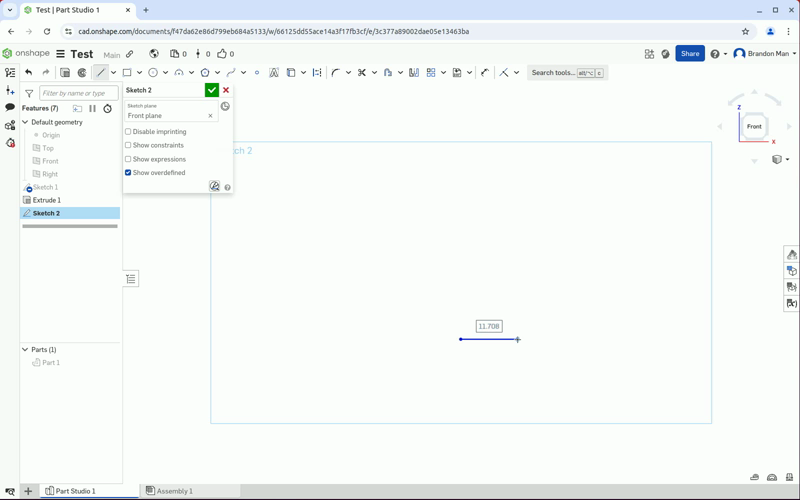
mouse_move(547, 339)
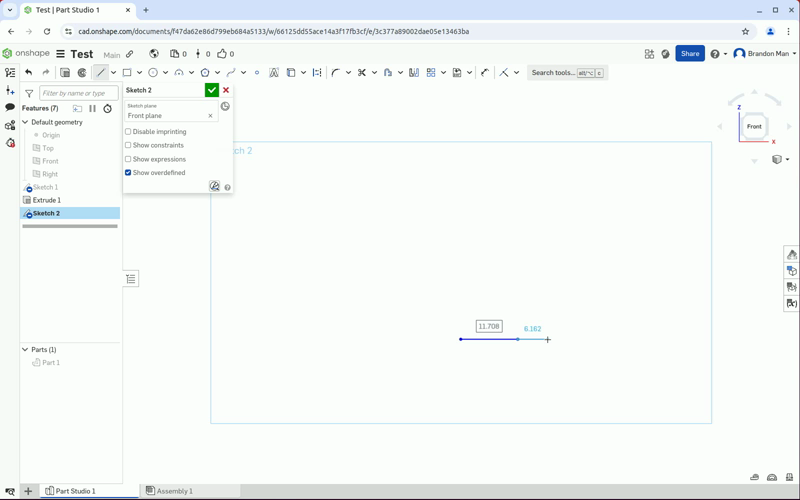
mouse_move(517, 282)
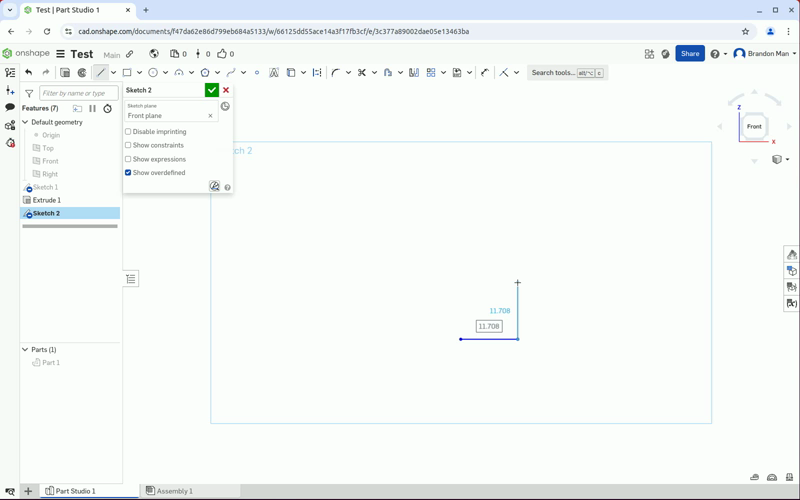
click(517, 282)
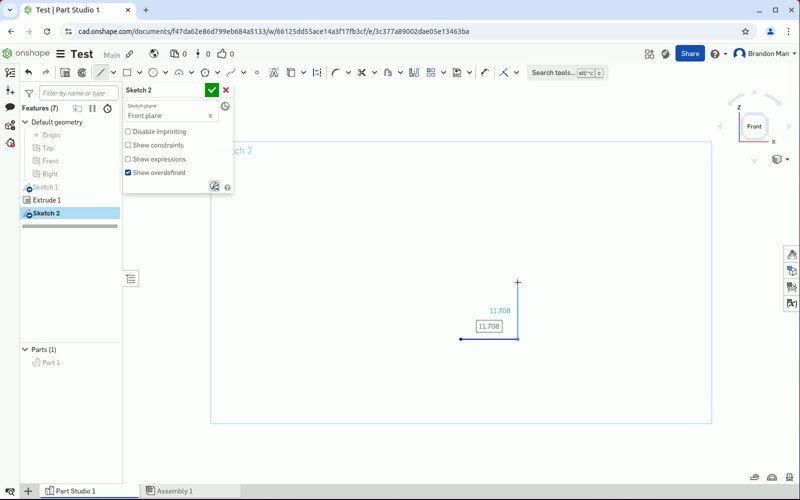
key_up(shift)
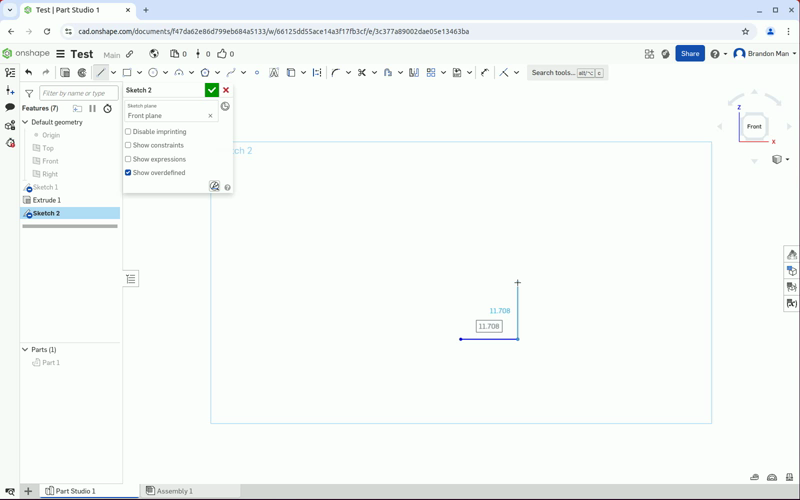
key_down(shift)
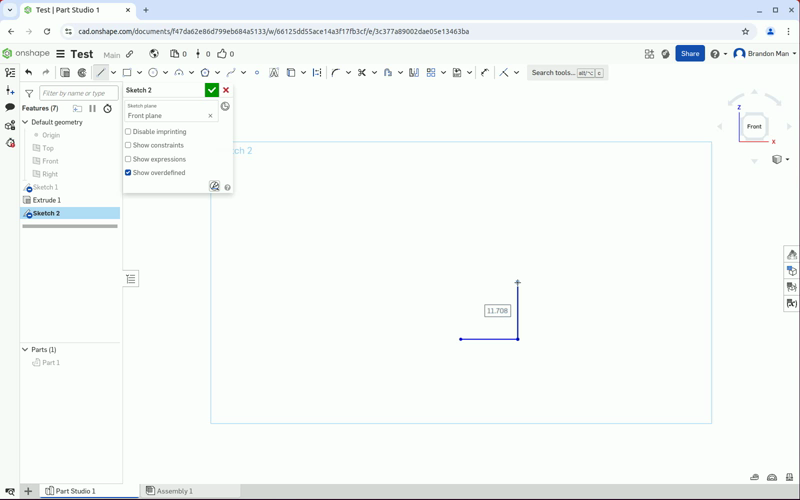
mouse_move(547, 282)
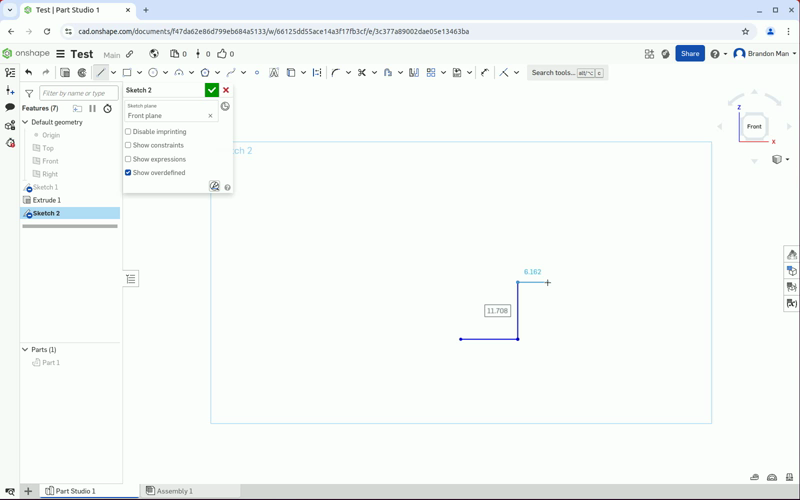
mouse_move(460, 282)
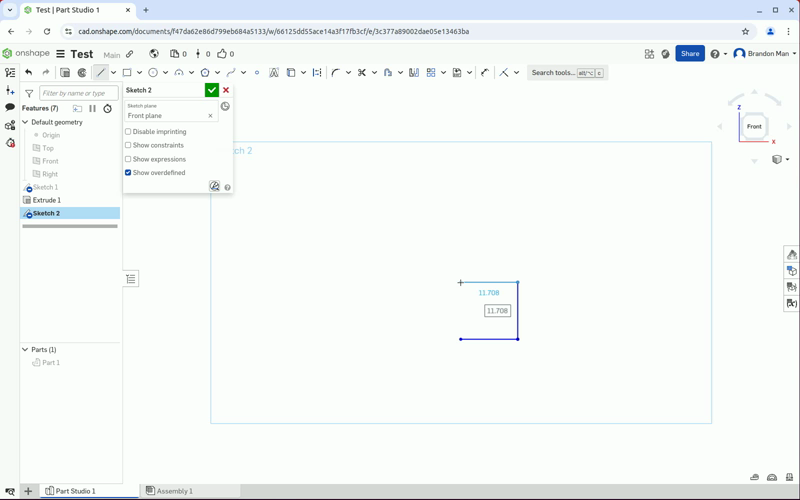
click(460, 282)
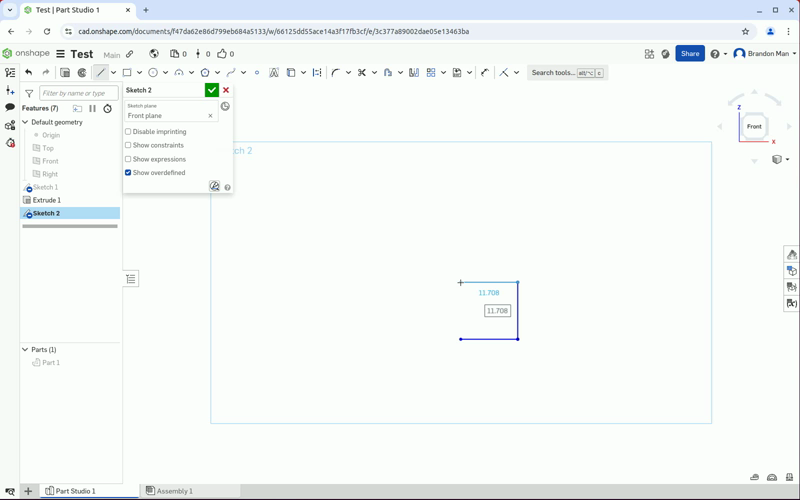
key_up(shift)
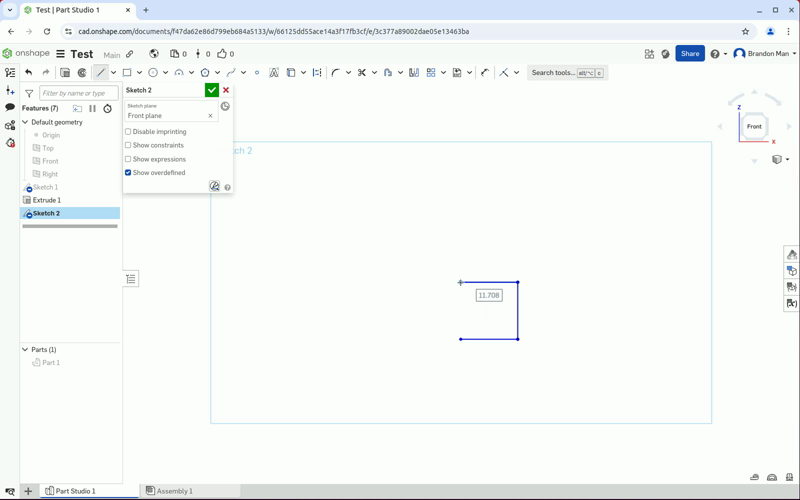
mouse_move(490, 282)
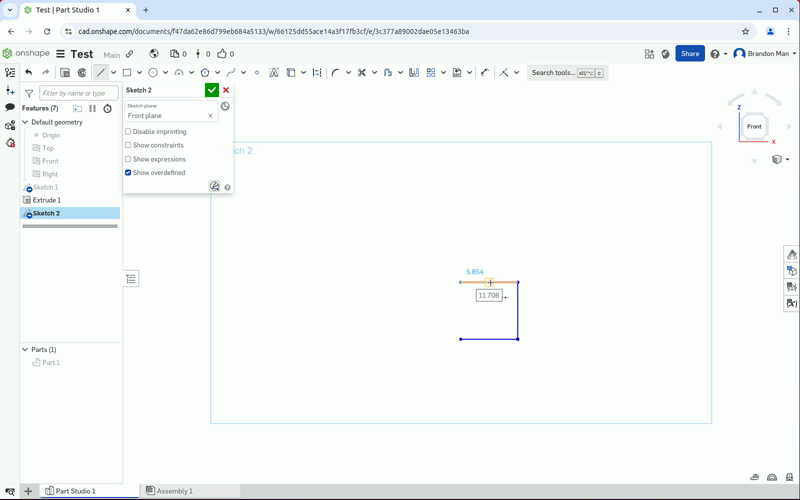
key_down(shift)
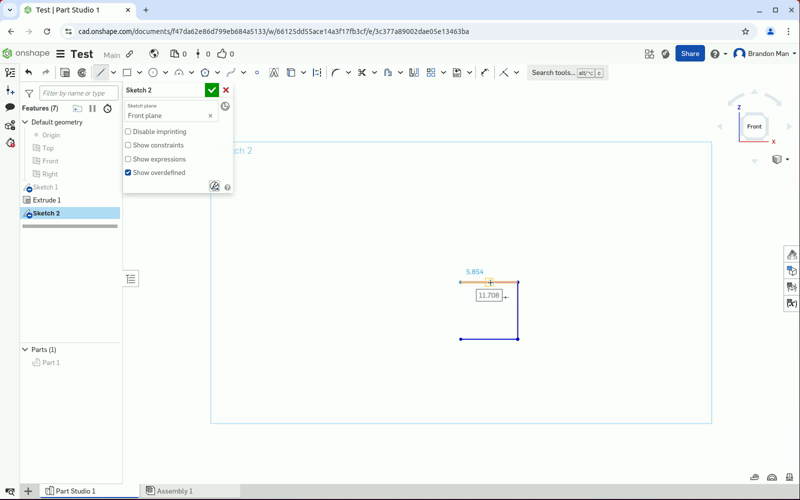
mouse_move(460, 339)
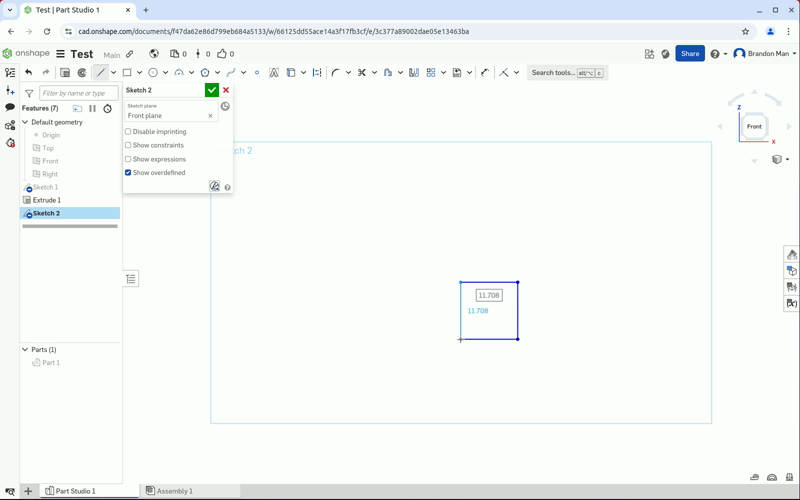
key_up(shift)
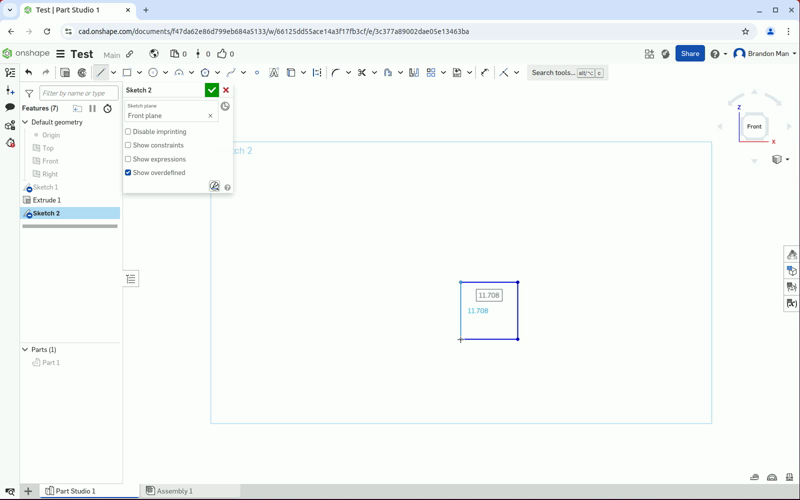
click(460, 339)
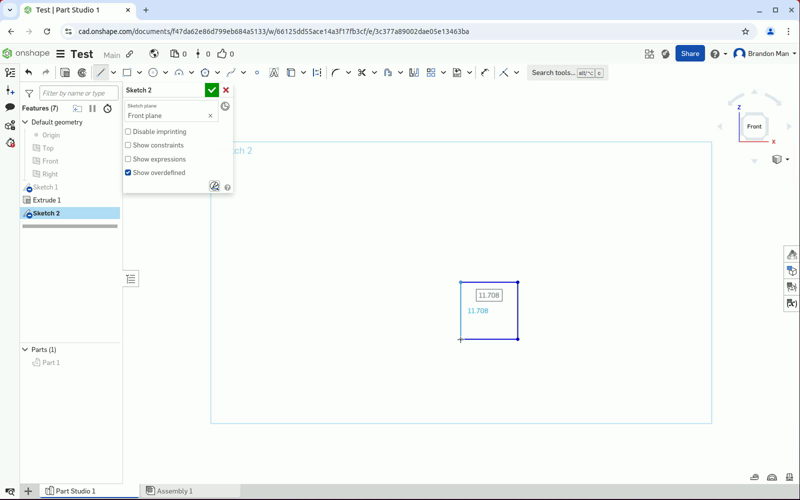
key(esc)
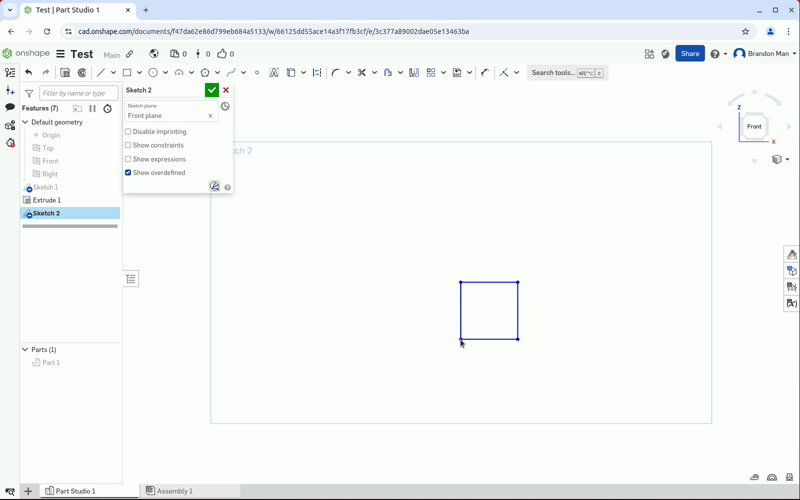
mouse_move(478, 327)
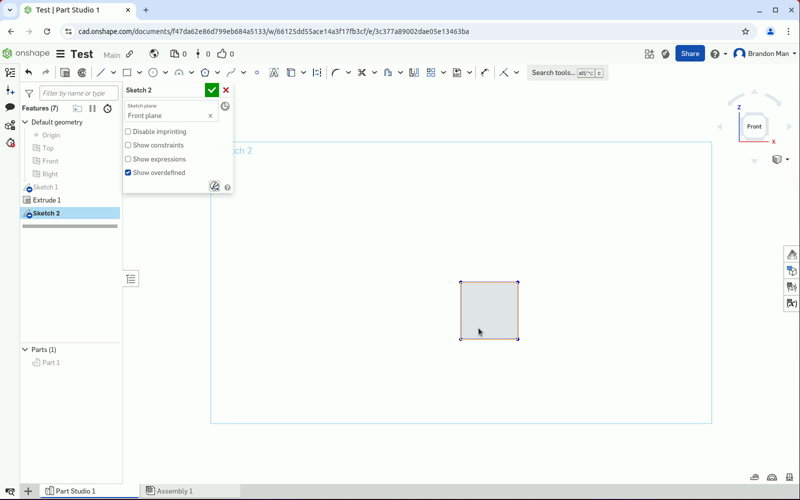
click(478, 327)
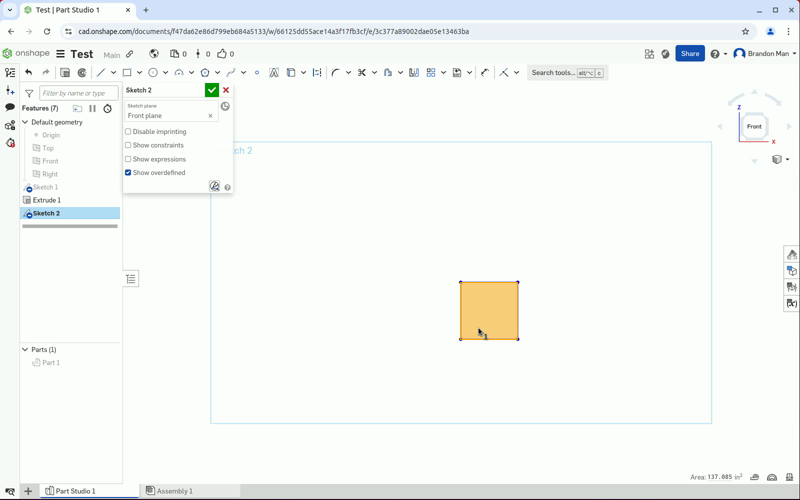
mouse_move(73, 352)
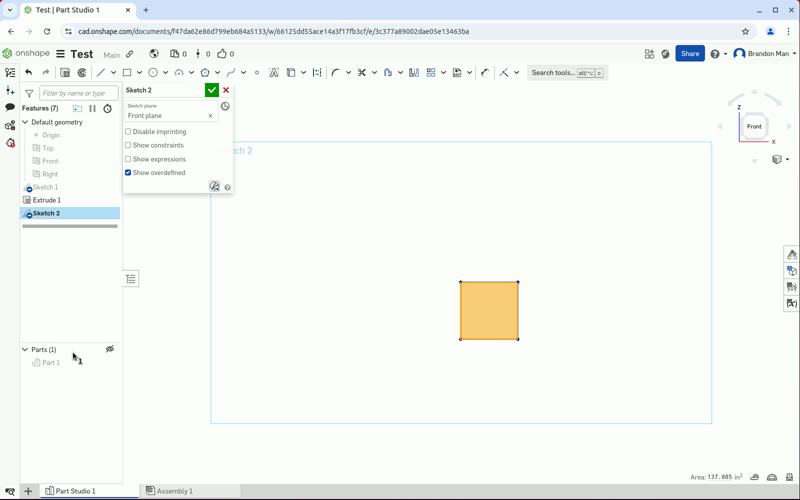
key(shift+y)
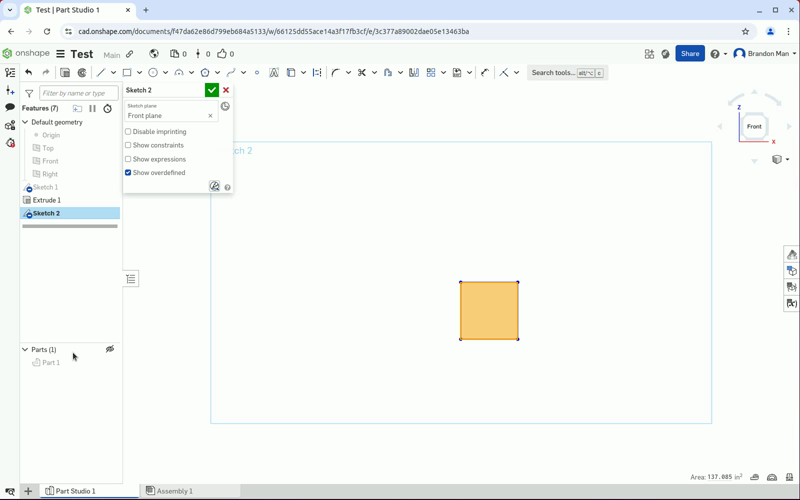
key(shift+e)
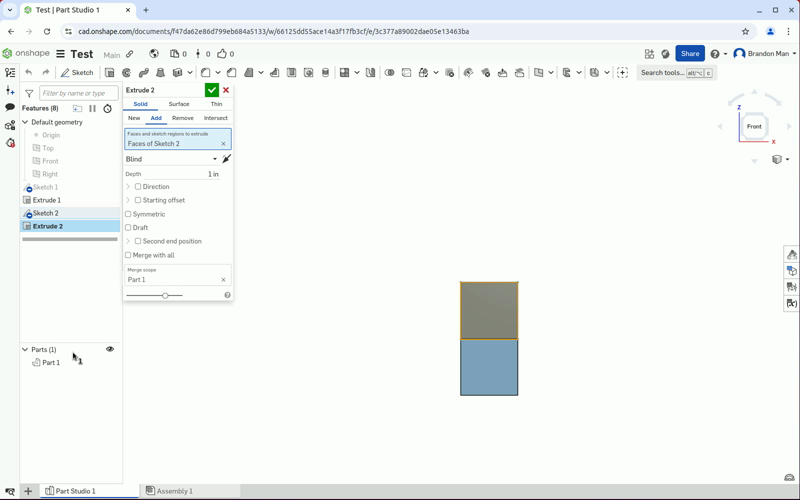
mouse_move(143, 106)
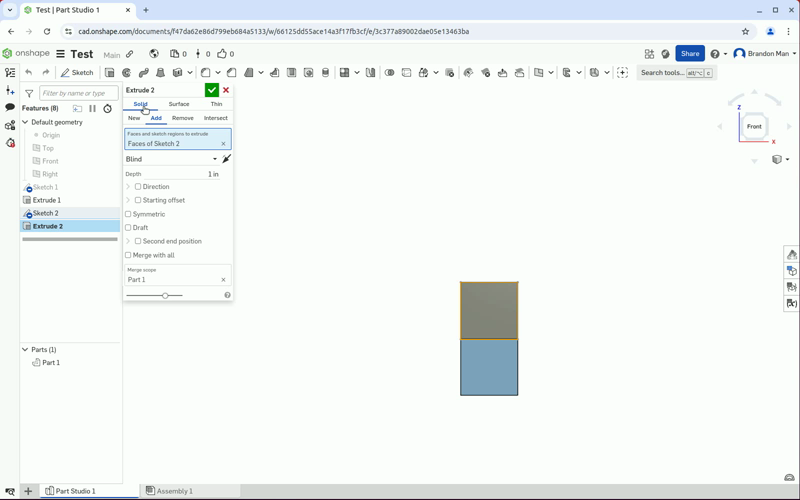
click(143, 106)
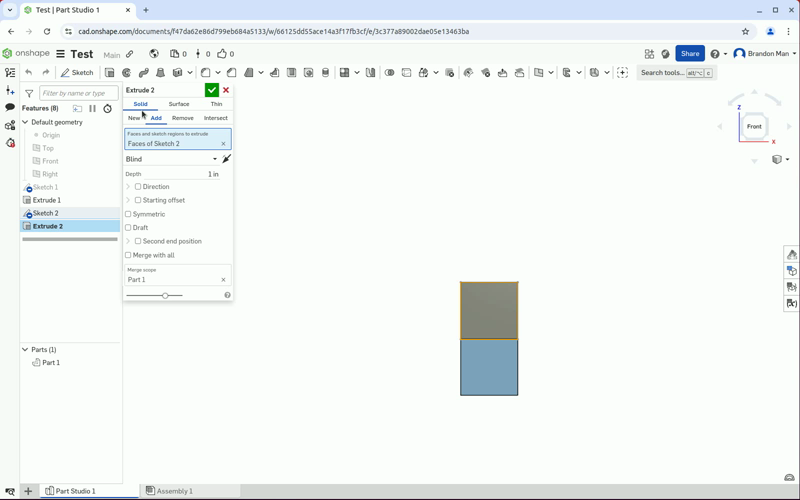
mouse_move(137, 120)
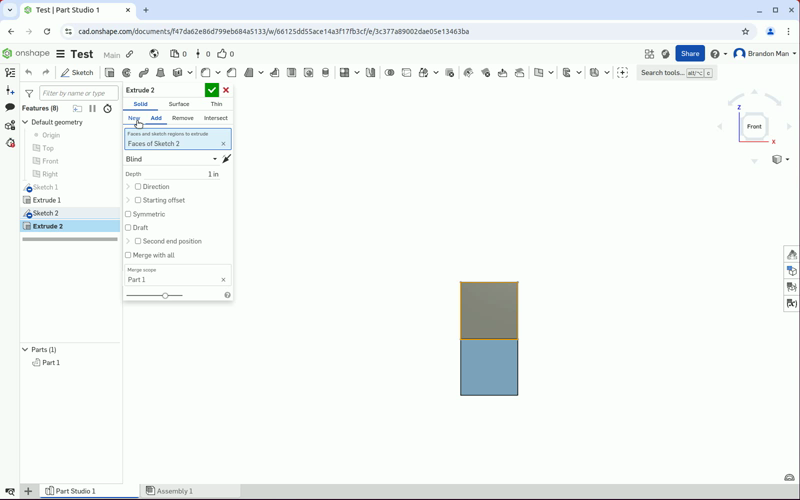
click(137, 120)
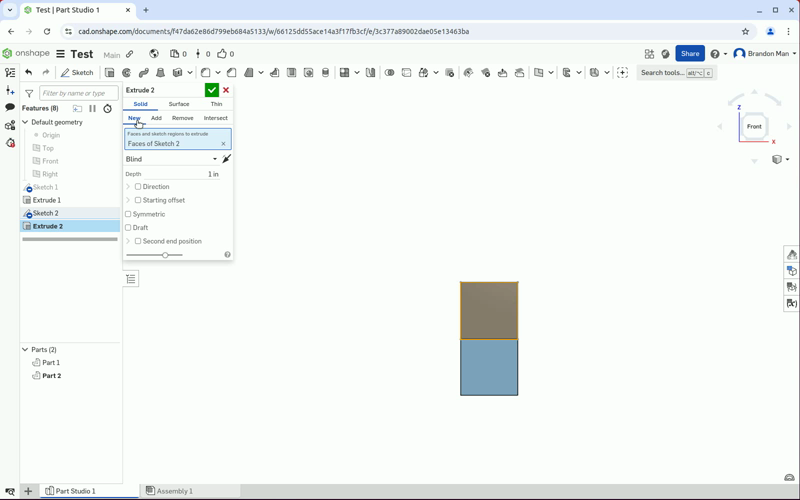
key(tab, 4)
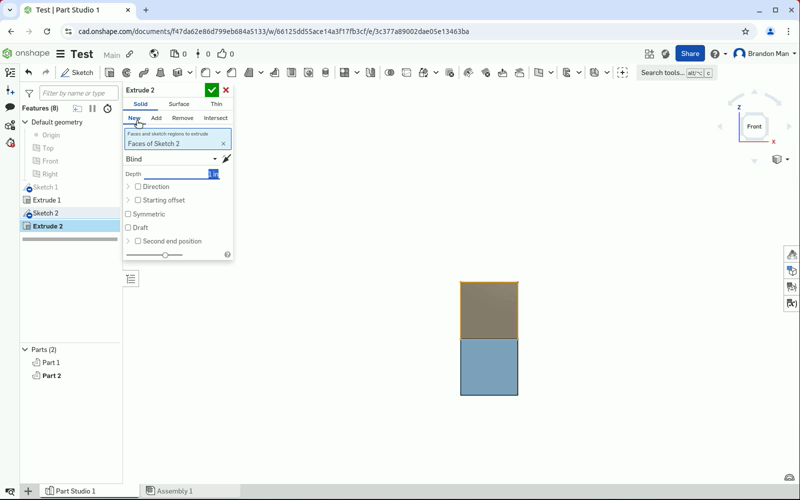
text(23.108)
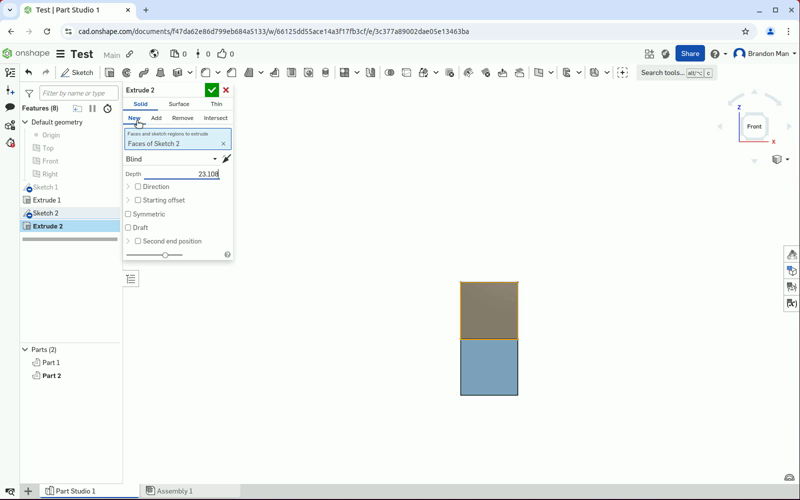
key(enter)
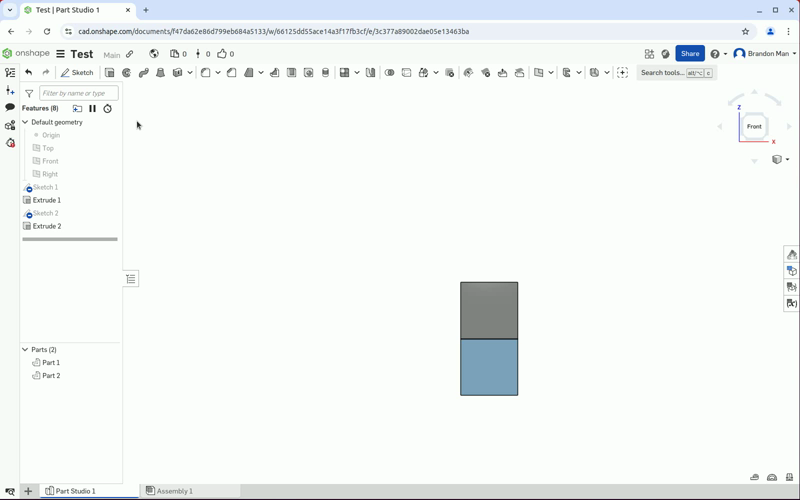
key(shift+h)
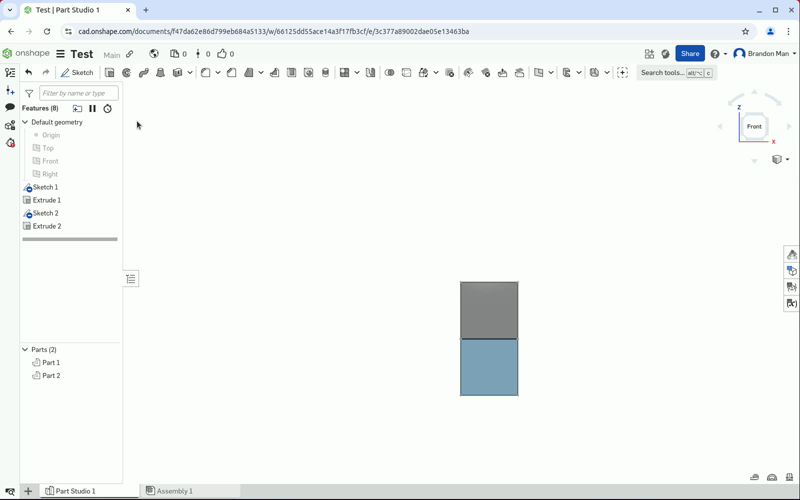
key(shift+h)
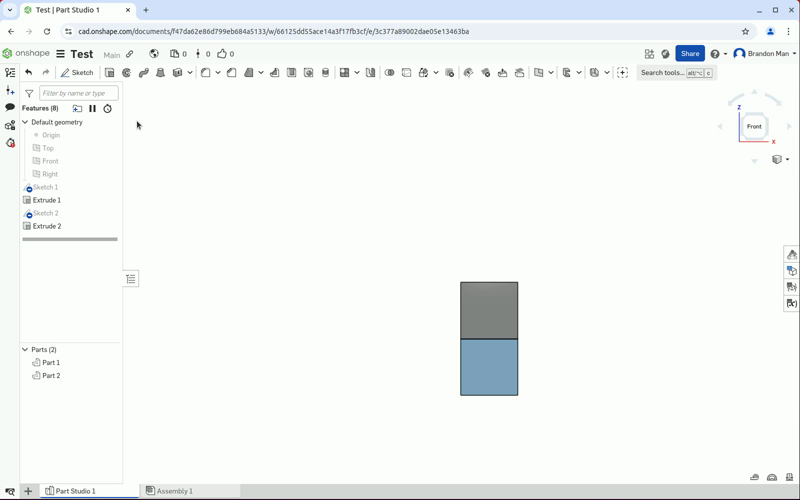
mouse_move(73, 189)
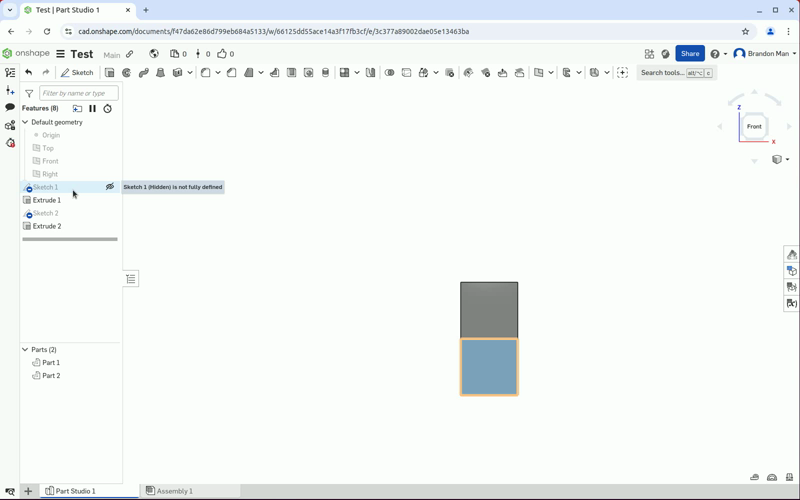
click(73, 189)
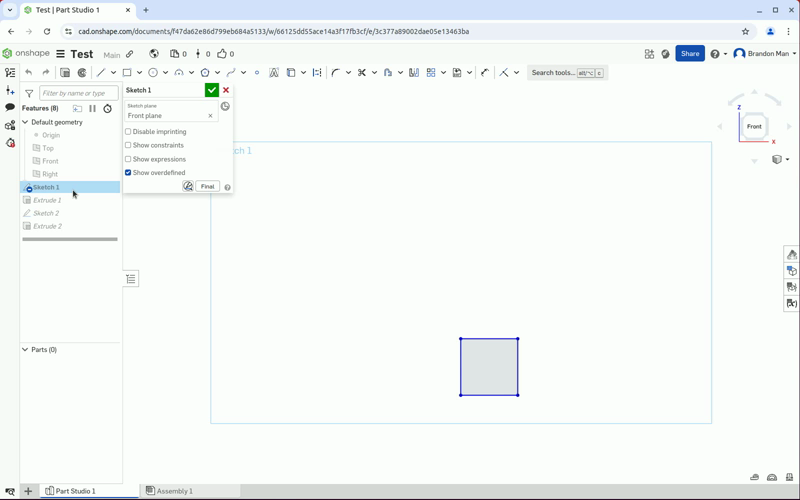
mouse_move(229, 92)
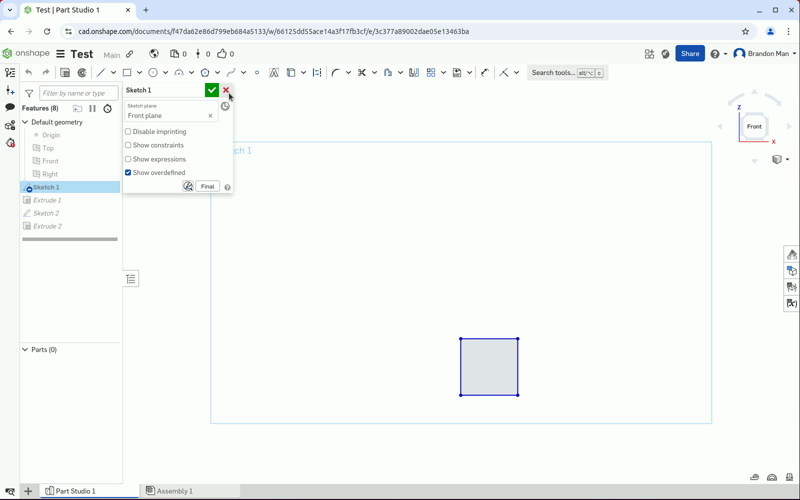
click(229, 92)
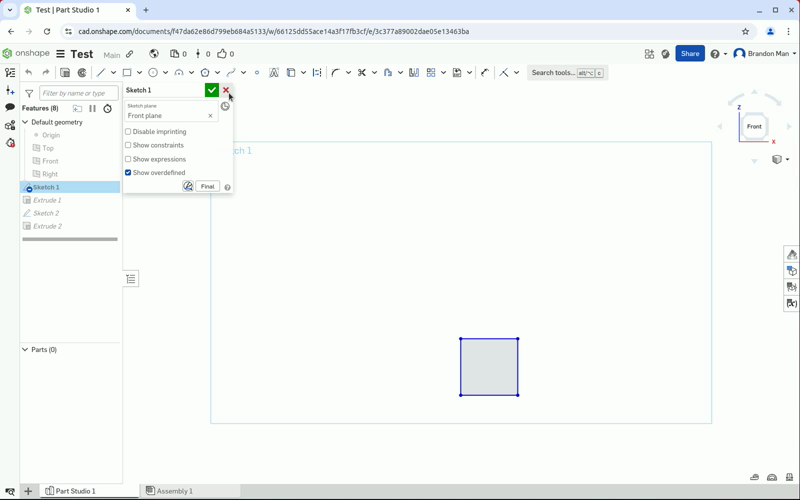
key(shift+s)
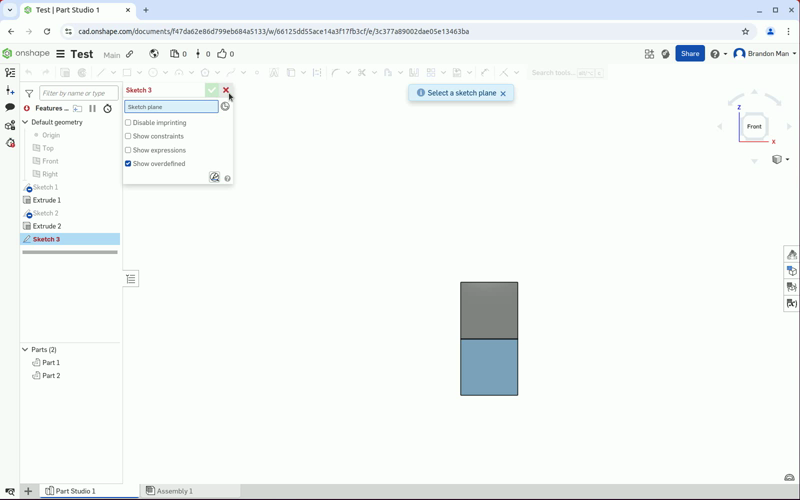
mouse_move(73, 163)
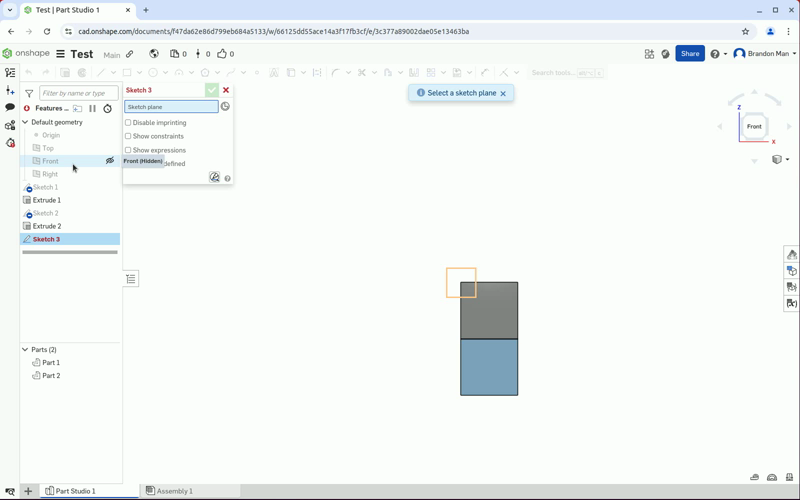
click(73, 163)
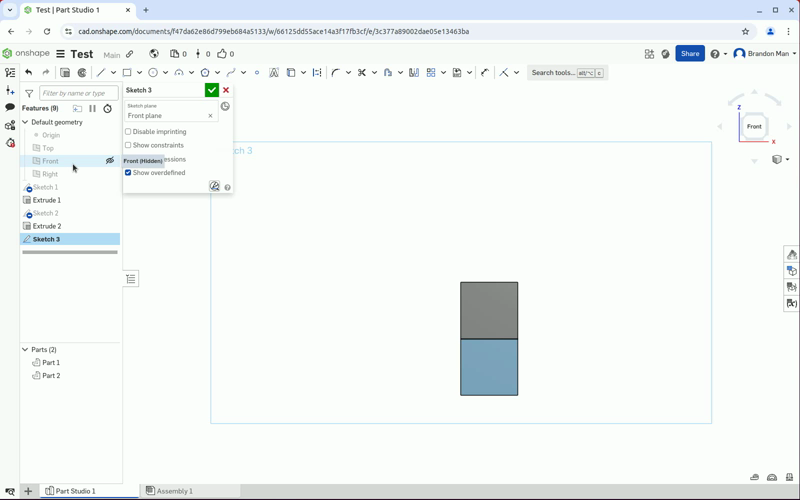
mouse_move(73, 352)
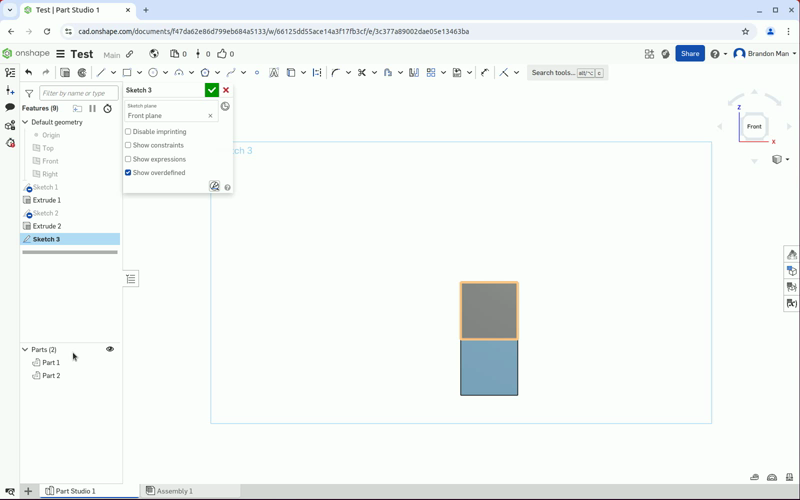
key(y)
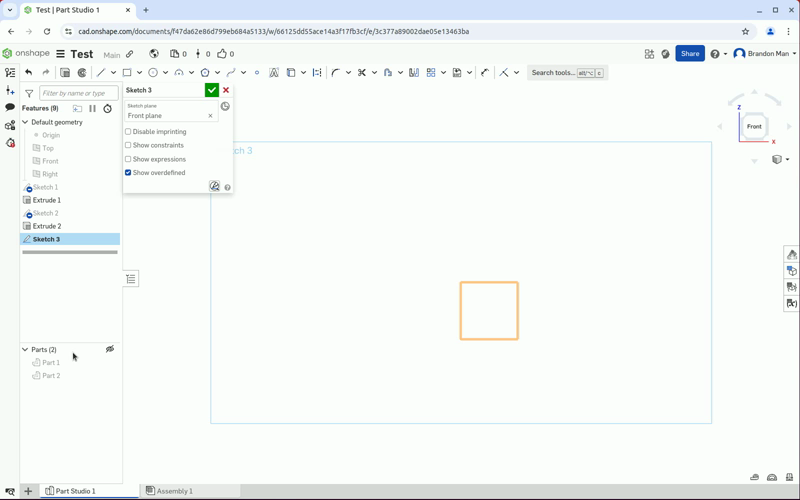
key(l)
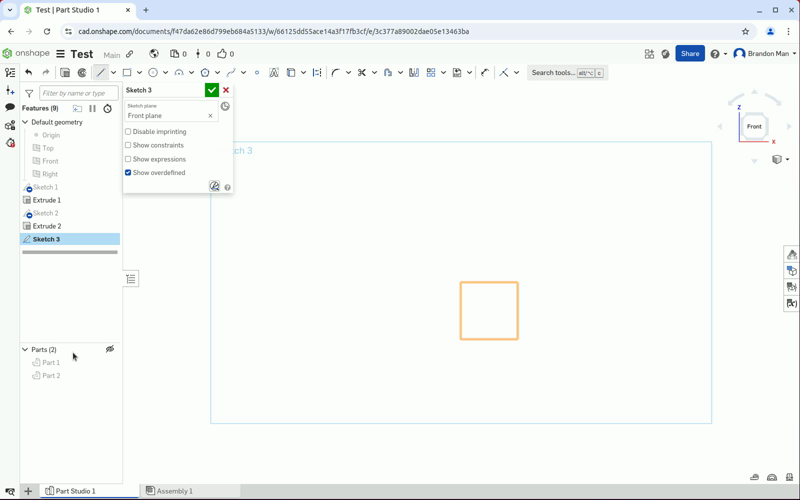
key_down(shift)
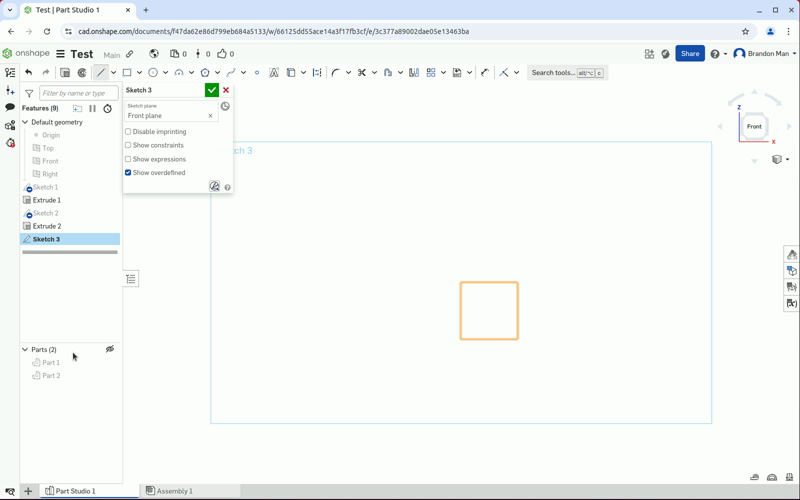
mouse_move(348, 395)
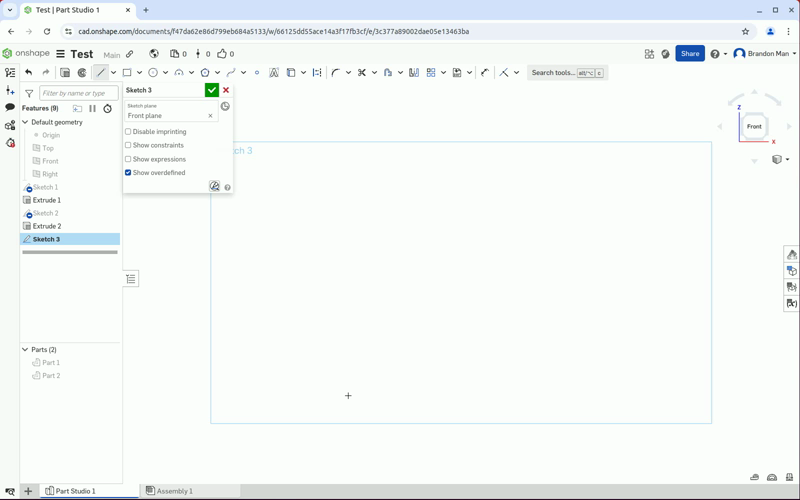
click(348, 395)
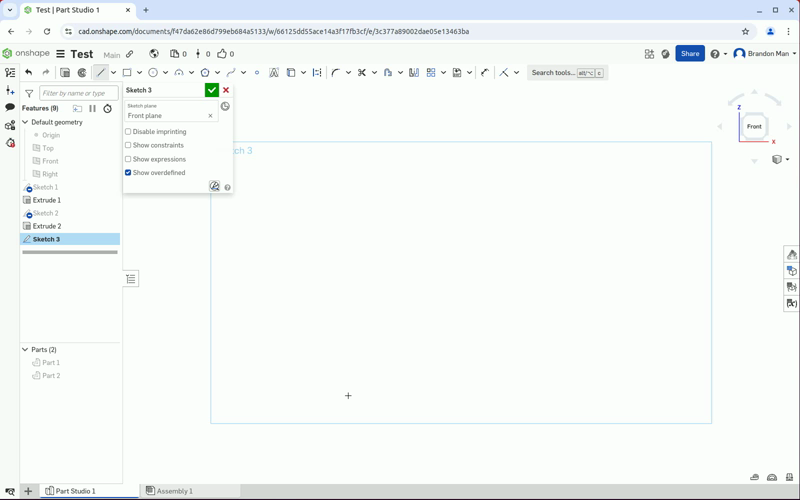
key_up(shift)
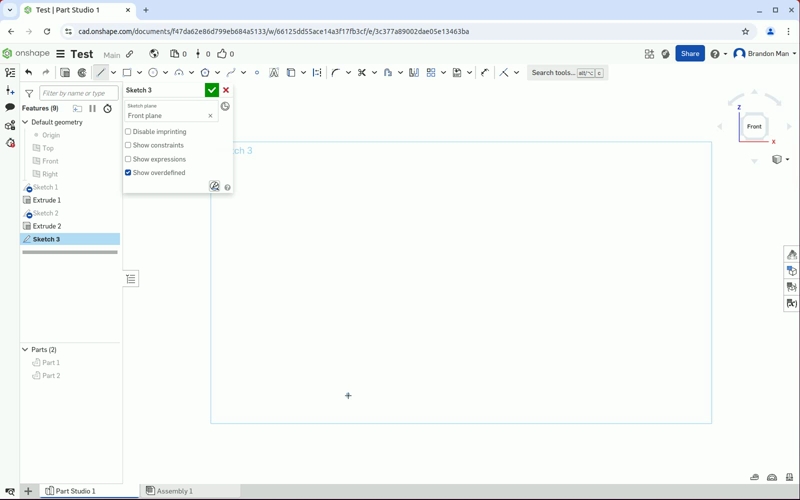
key_down(shift)
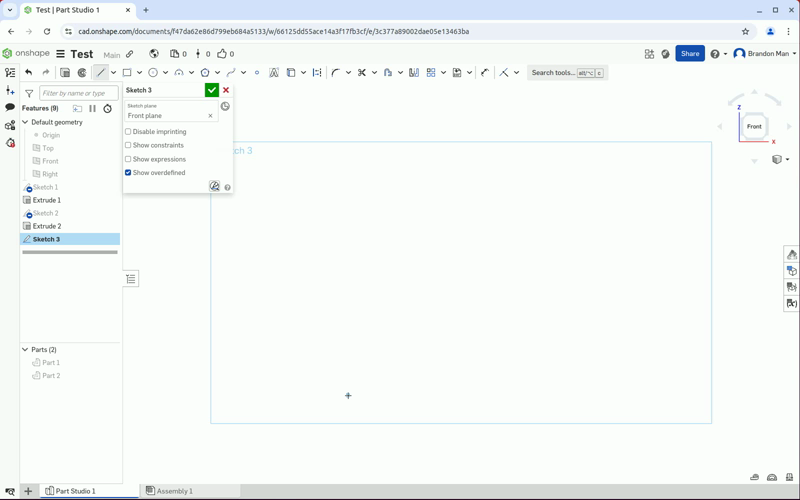
mouse_move(460, 395)
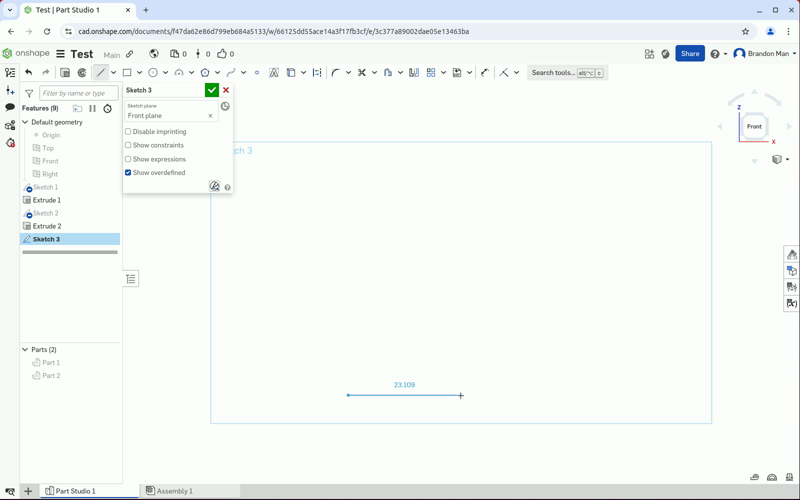
click(460, 395)
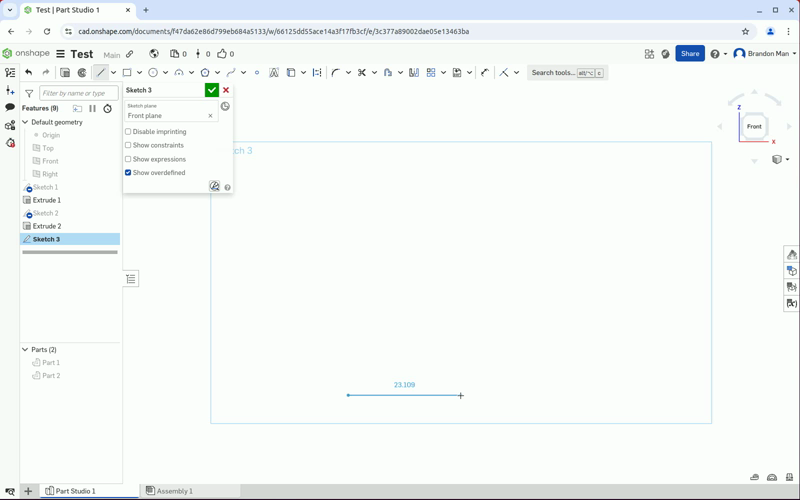
key_up(shift)
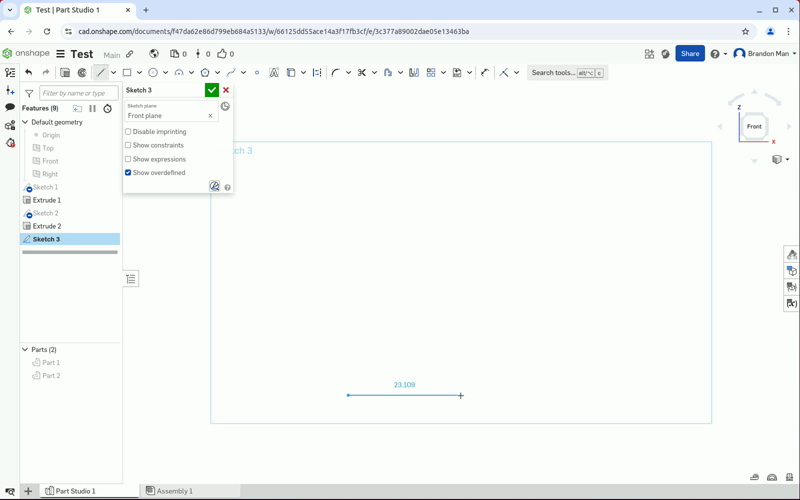
key_down(shift)
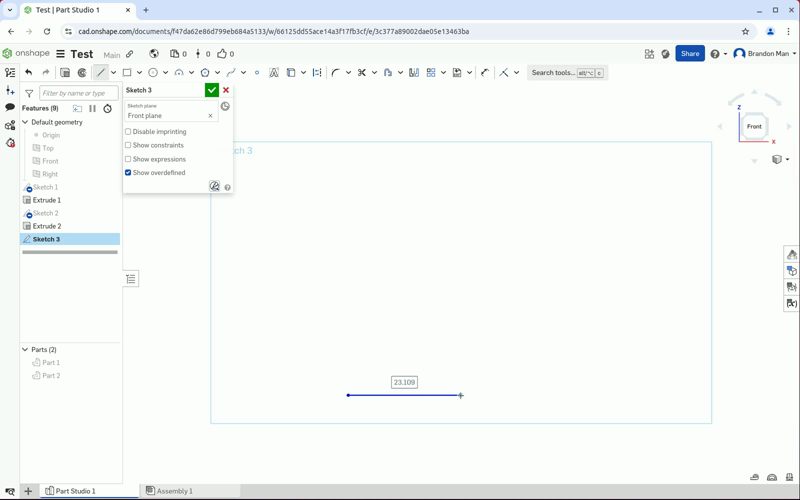
mouse_move(490, 395)
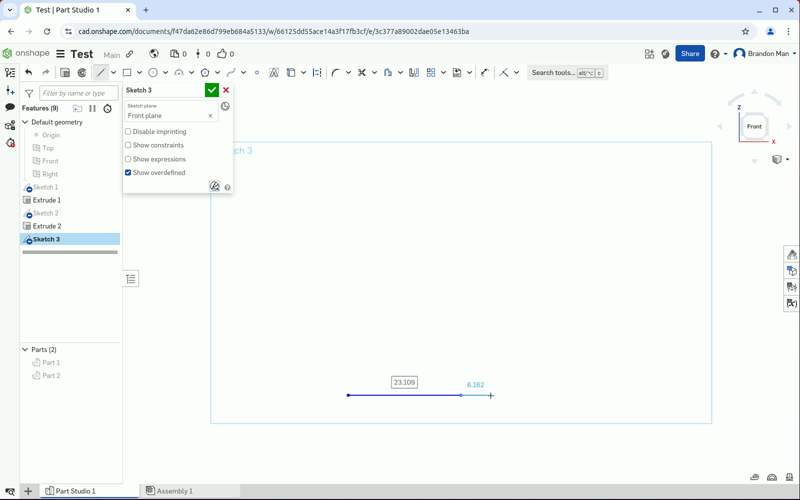
mouse_move(460, 338)
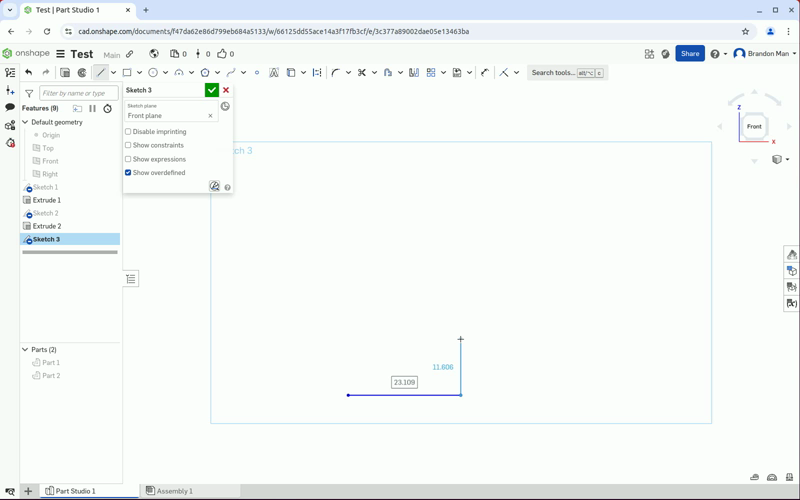
click(460, 338)
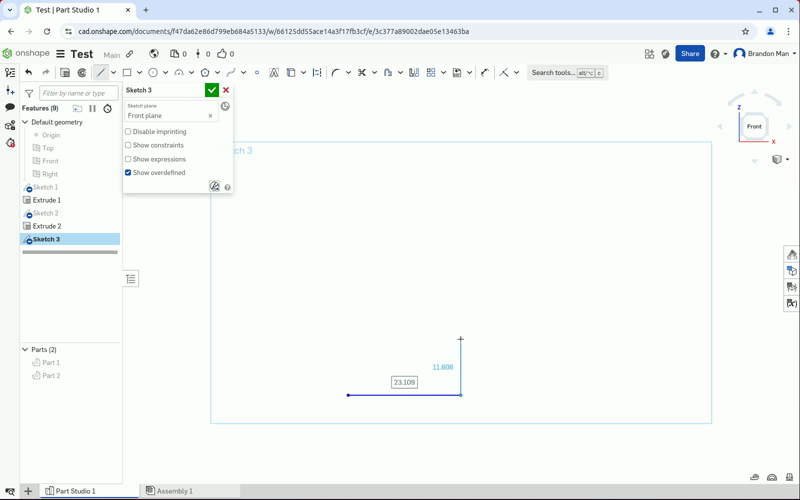
key_up(shift)
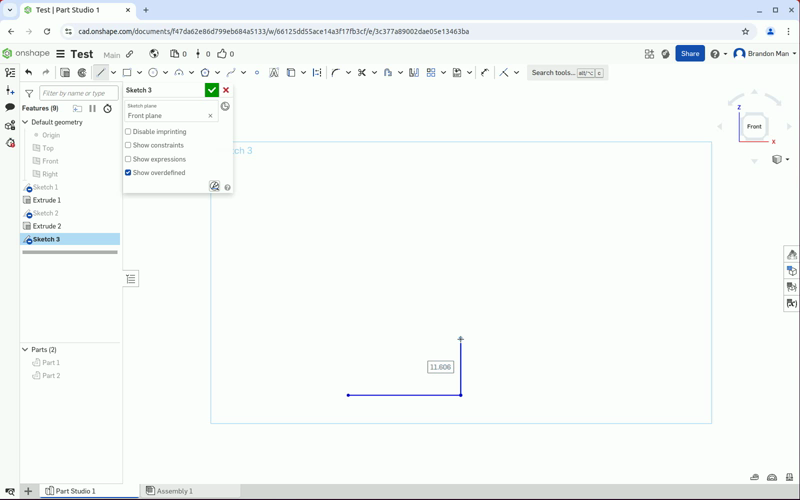
key_down(shift)
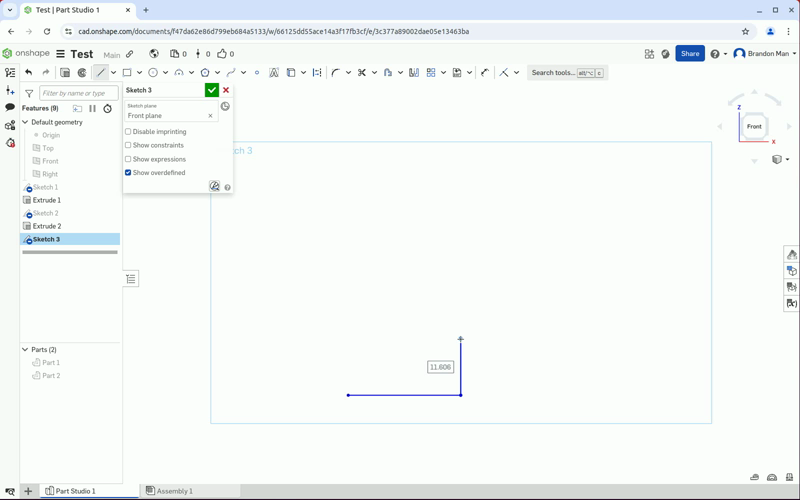
mouse_move(348, 338)
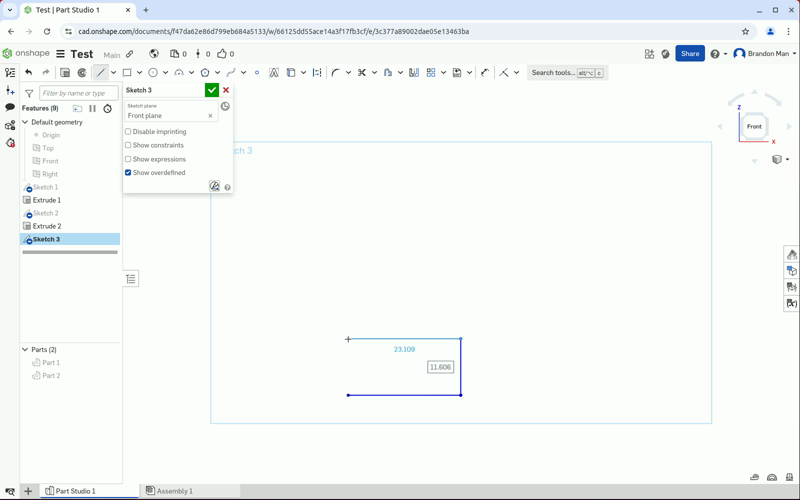
click(348, 338)
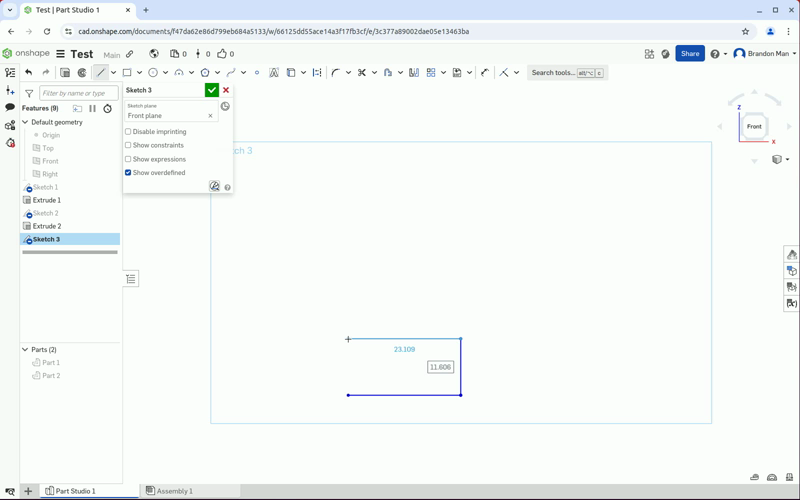
key_up(shift)
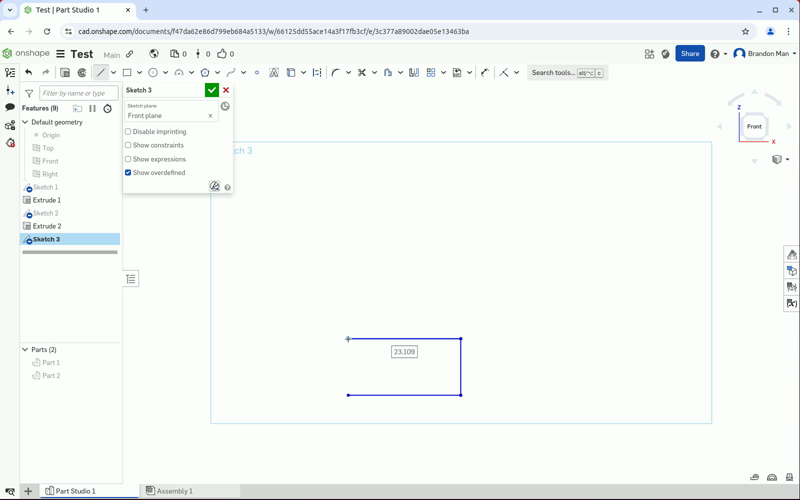
mouse_move(378, 338)
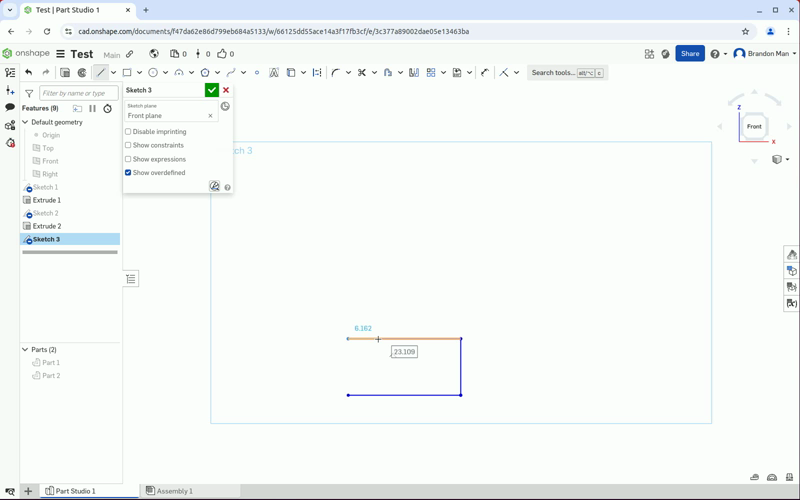
key_down(shift)
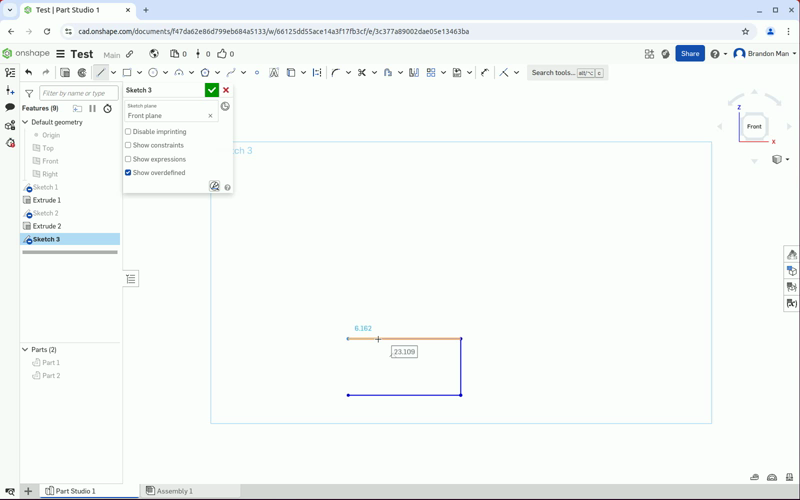
mouse_move(348, 395)
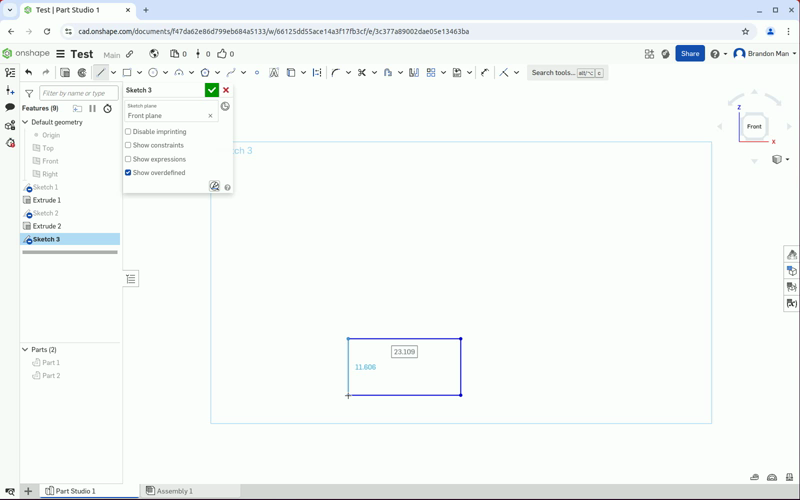
key_up(shift)
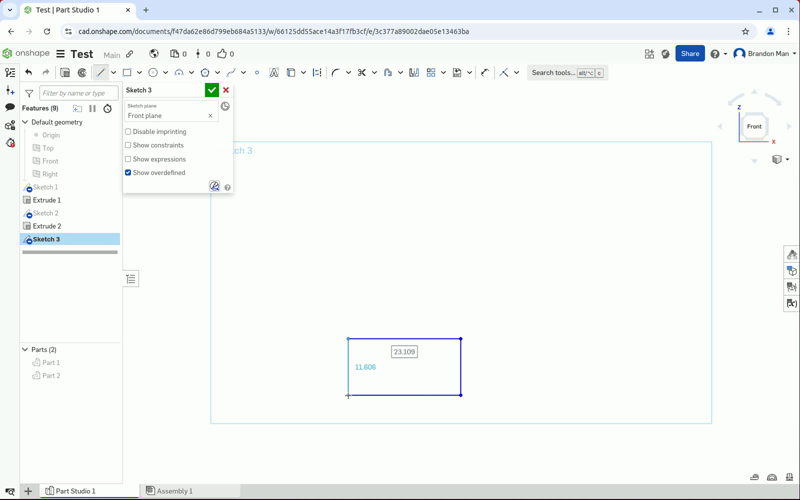
click(348, 395)
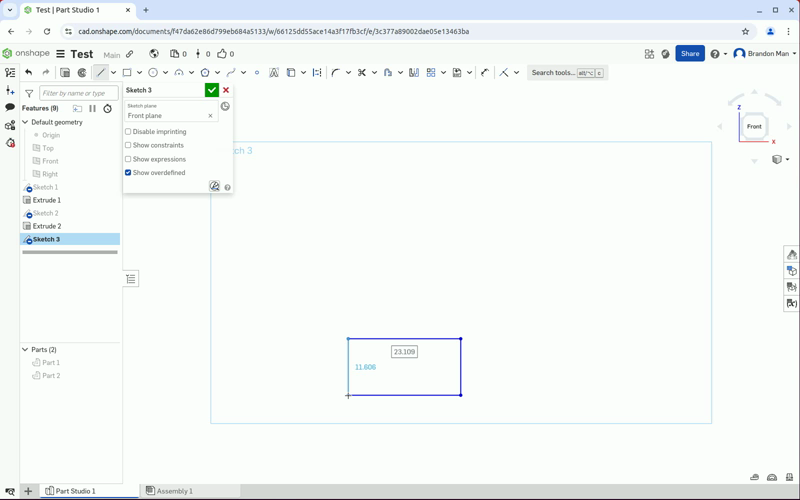
key(esc)
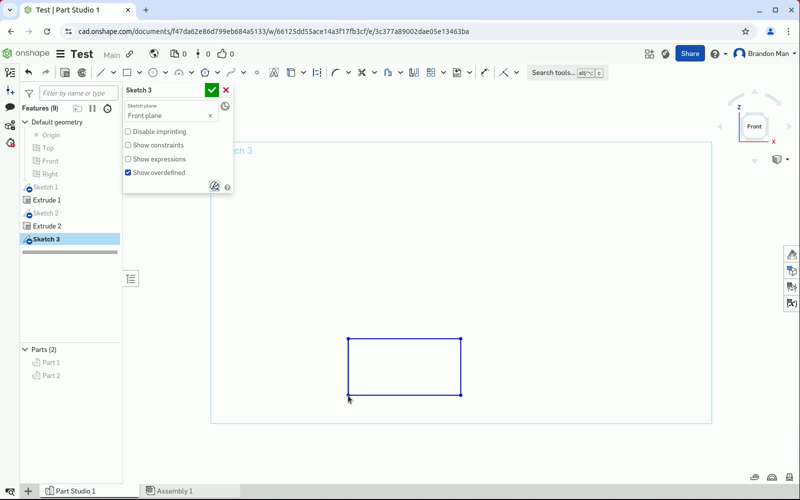
mouse_move(374, 352)
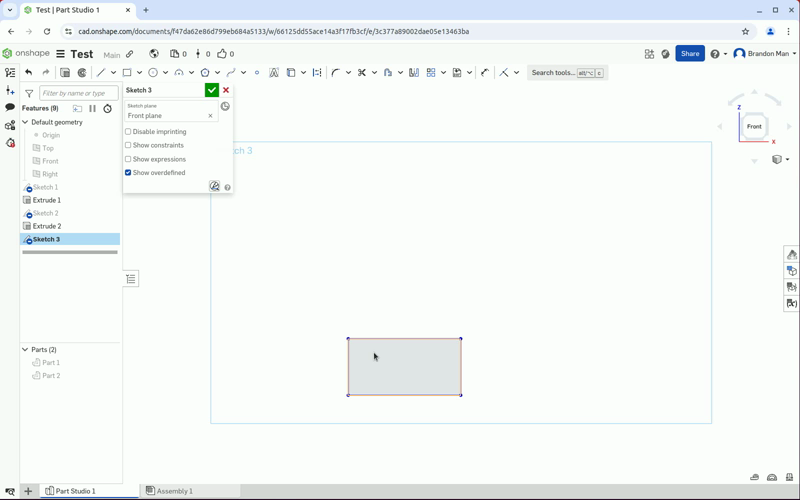
click(374, 352)
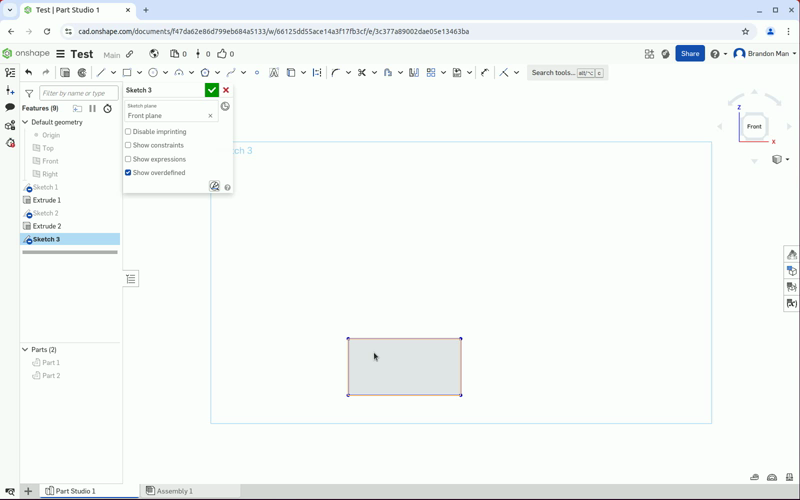
mouse_move(73, 352)
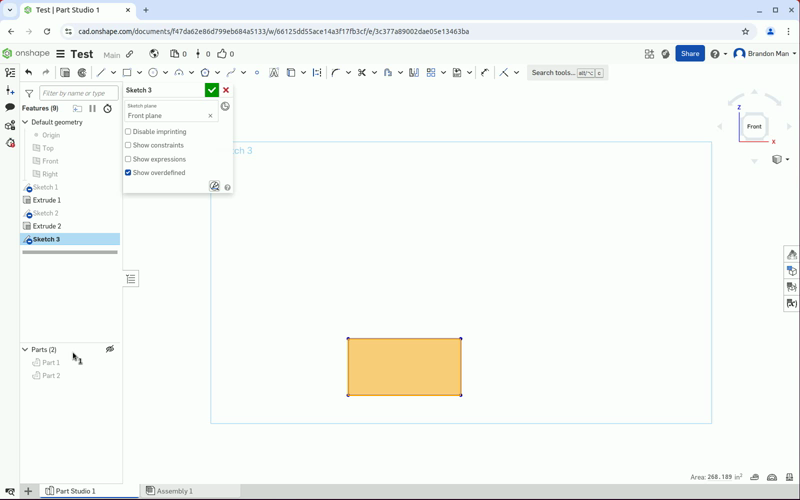
key(shift+y)
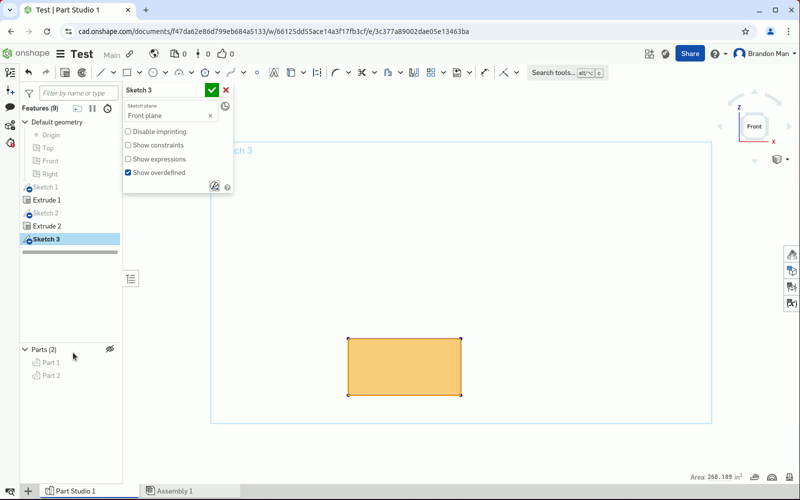
key(shift+e)
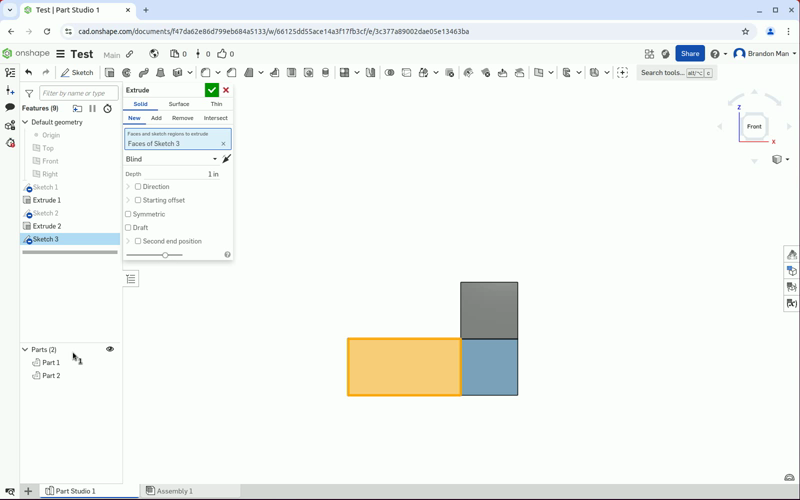
mouse_move(143, 106)
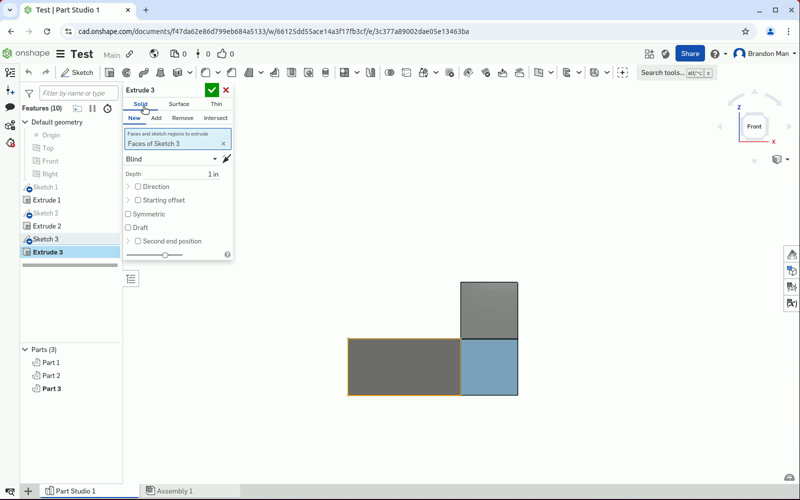
click(143, 106)
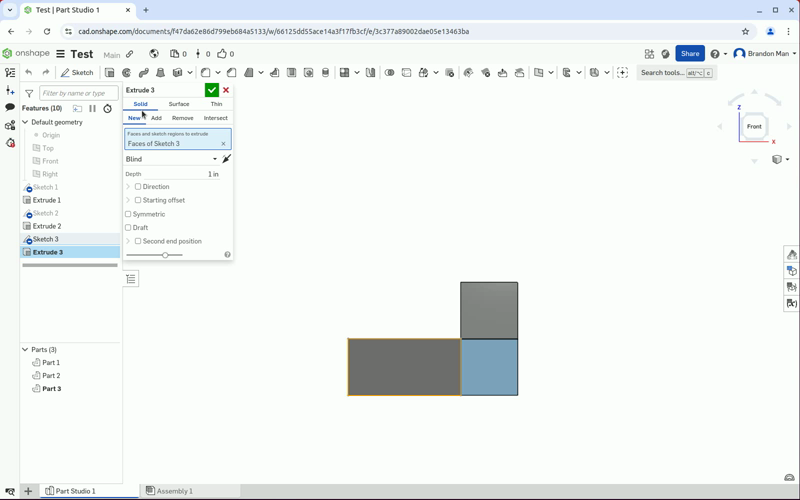
mouse_move(137, 120)
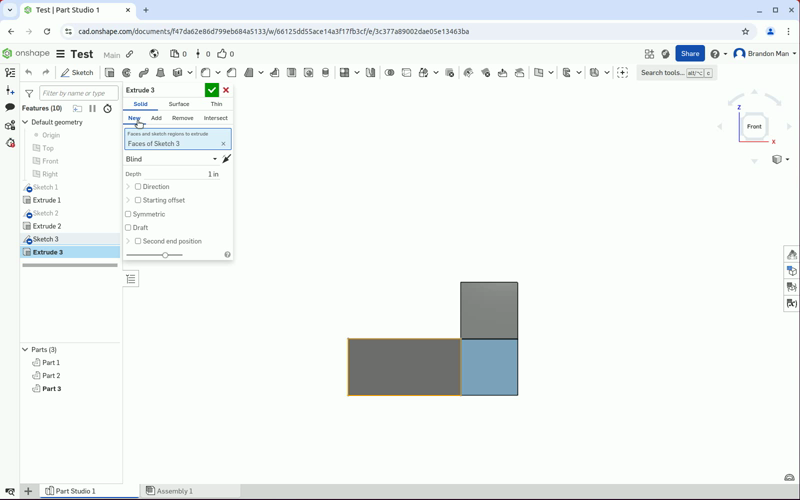
click(137, 120)
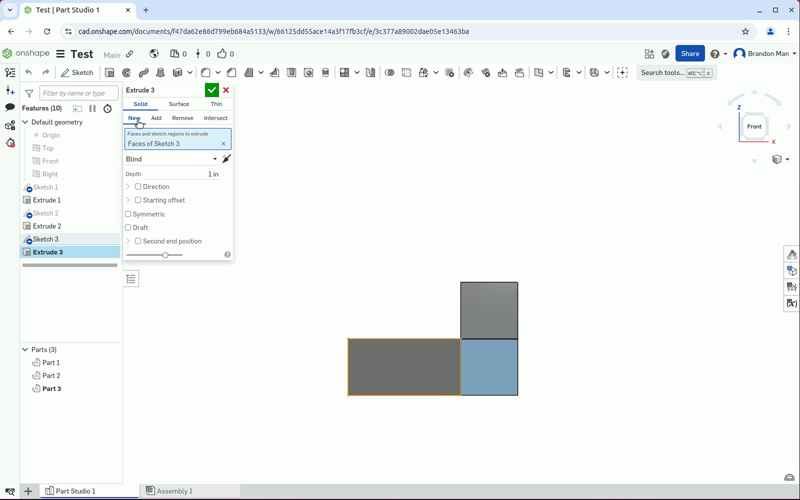
key(tab, 4)
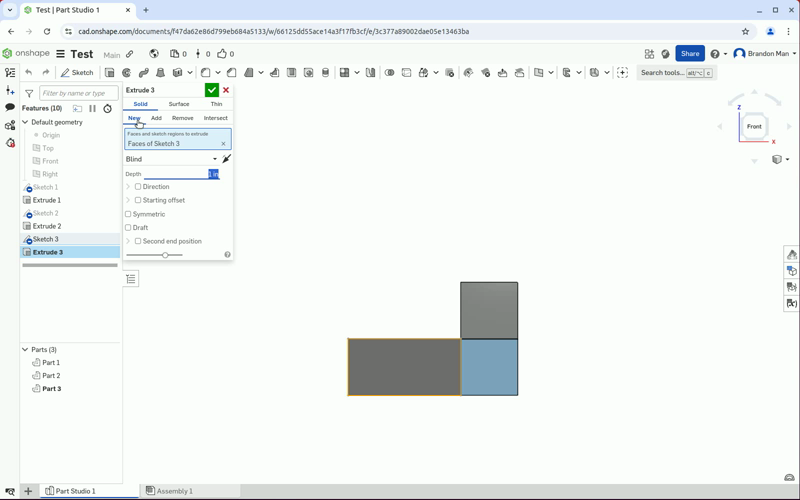
text(11.554)
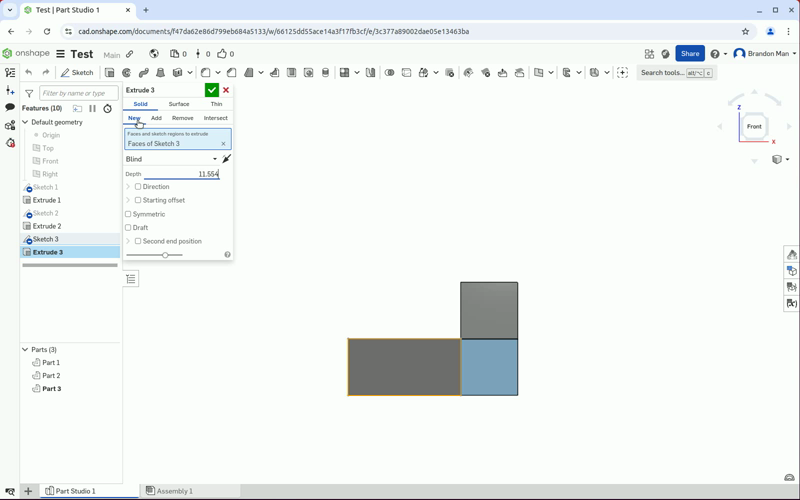
key(enter)
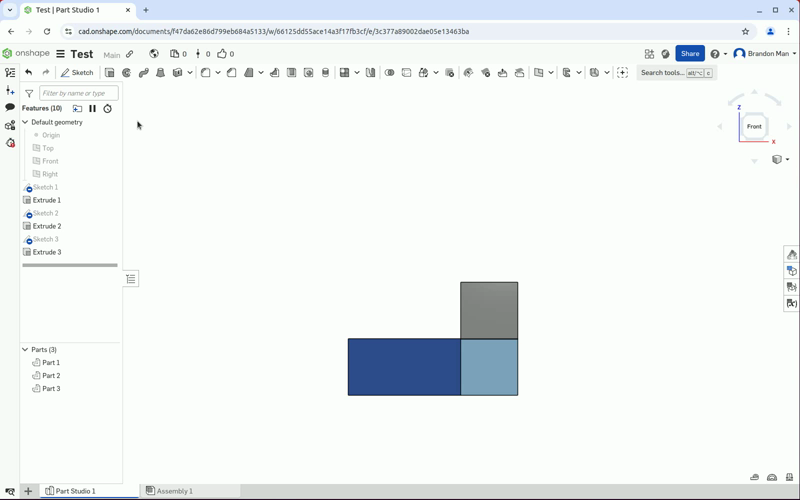
key(shift+h)
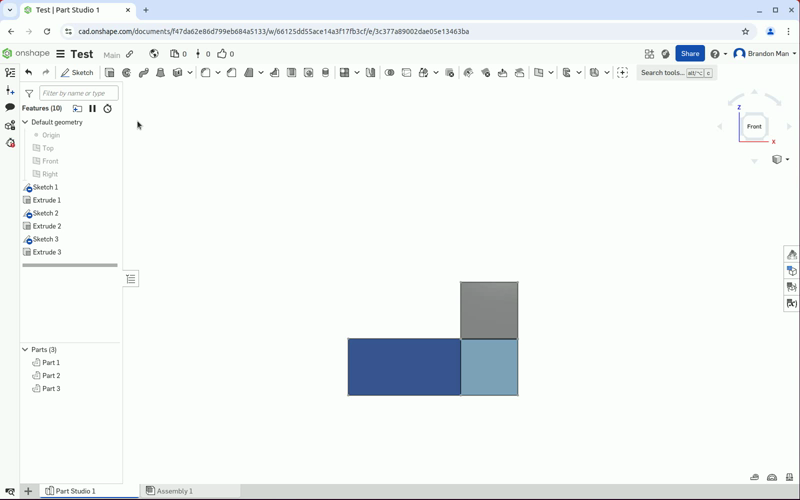
key(shift+h)
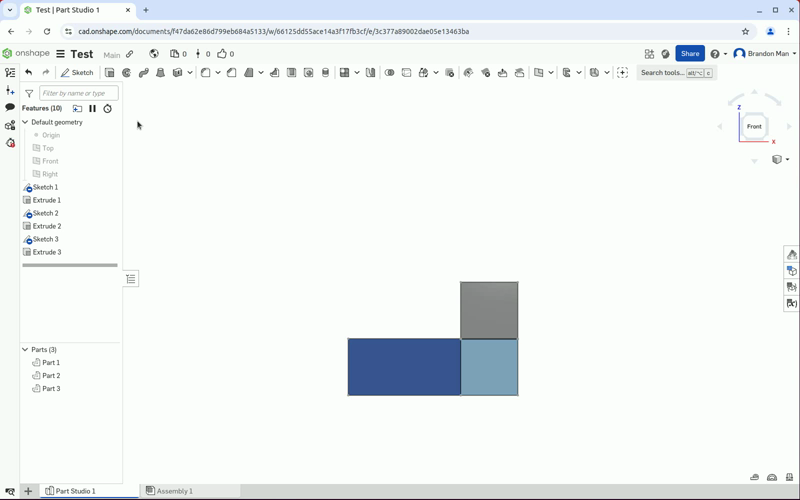
key(shift+7)
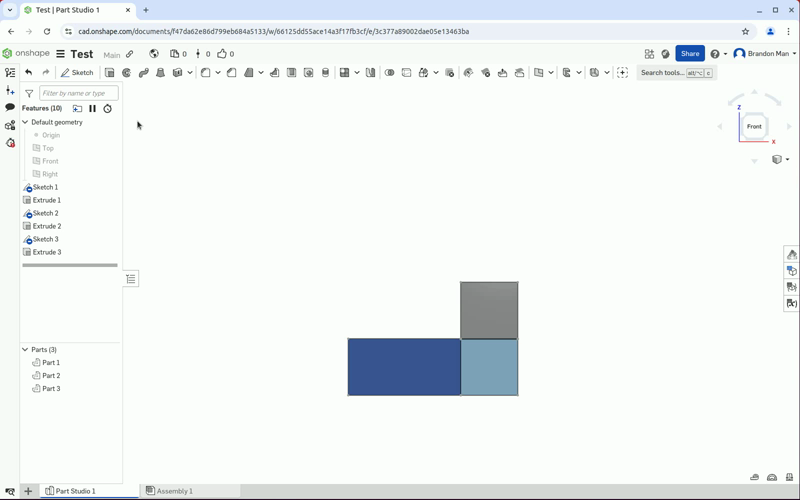
key(left, 2)
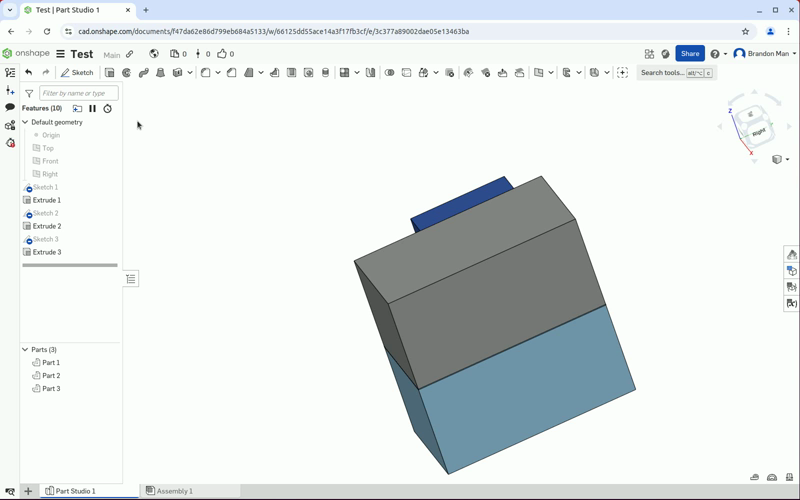
key(down, 2)
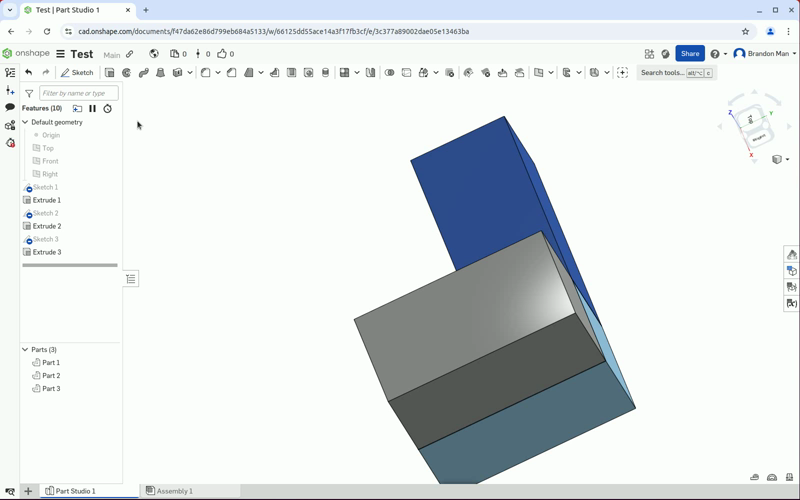
key(up, 2)
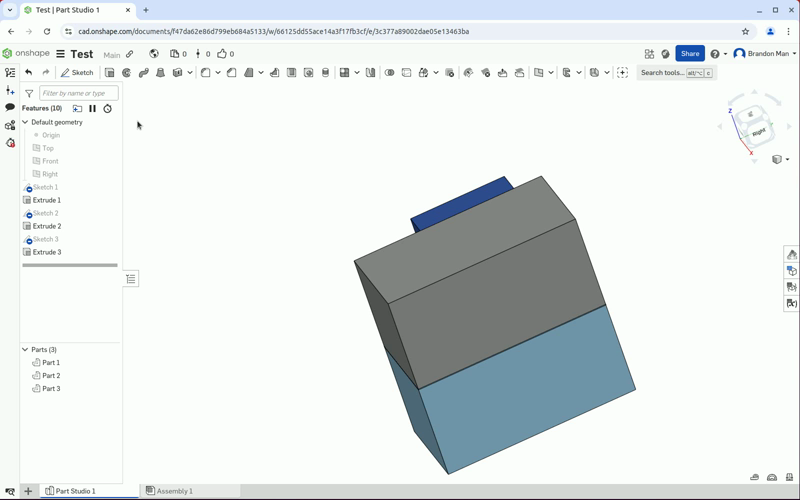
key(right, 2)
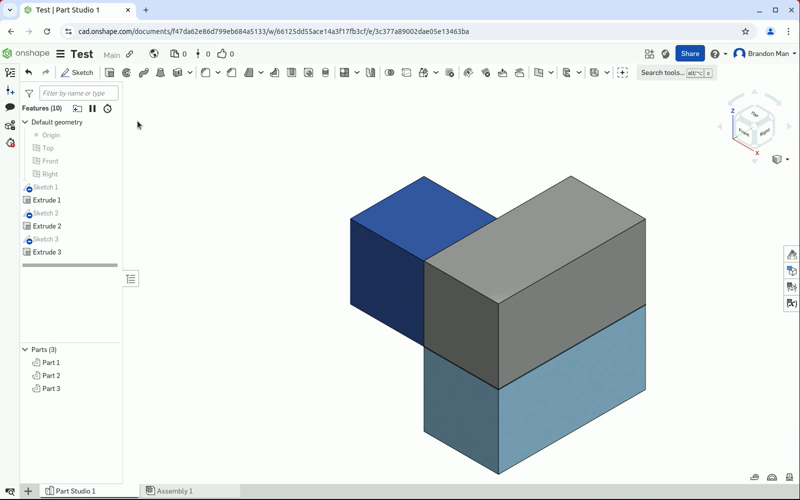
mouse_move(73, 189)
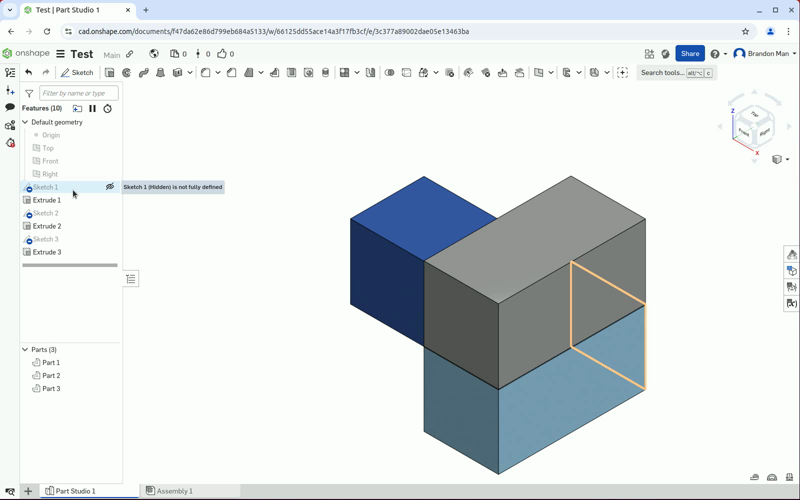
click(73, 189)